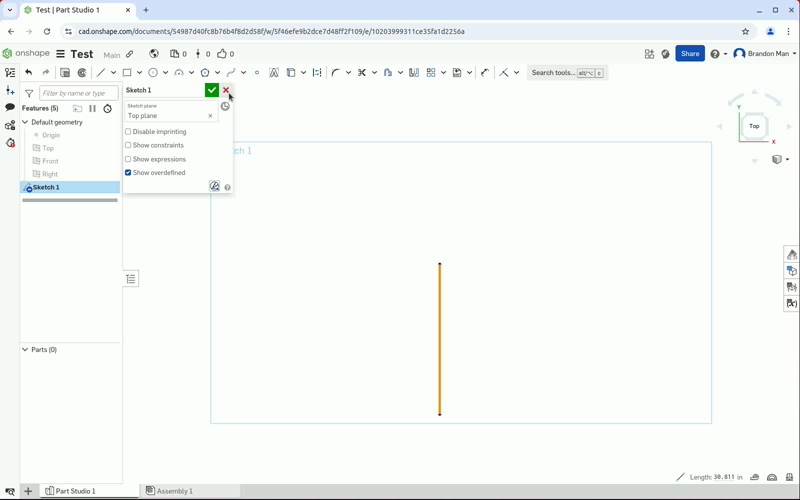
key(shift+h)
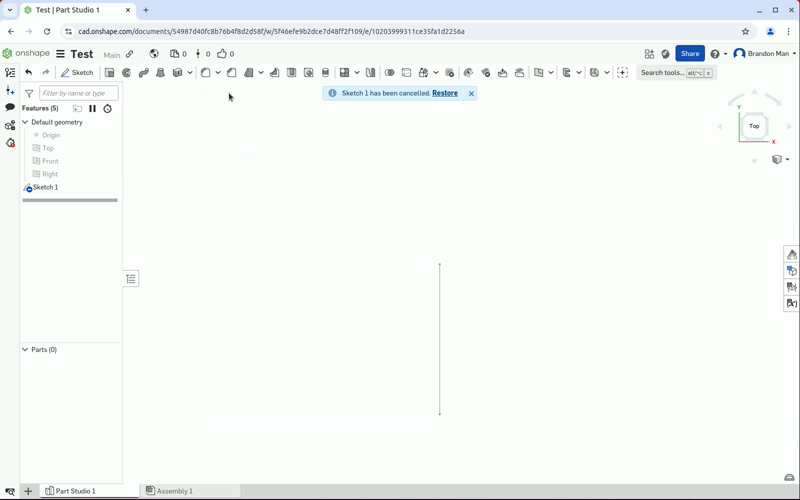
key(shift+s)
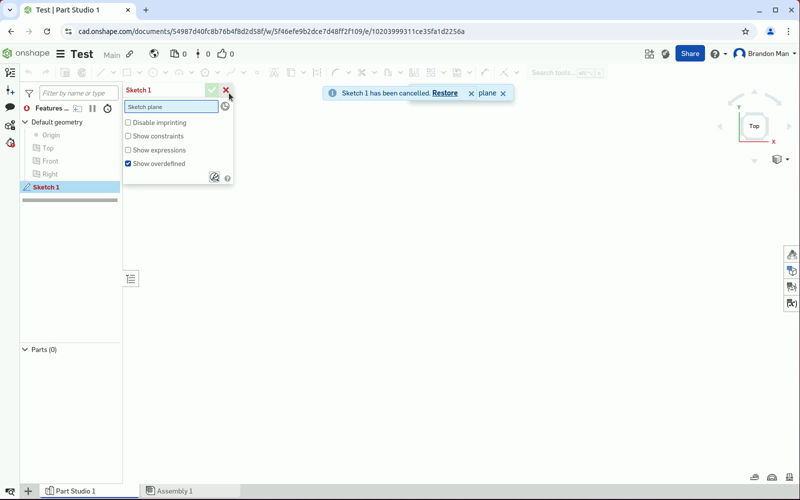
mouse_move(73, 150)
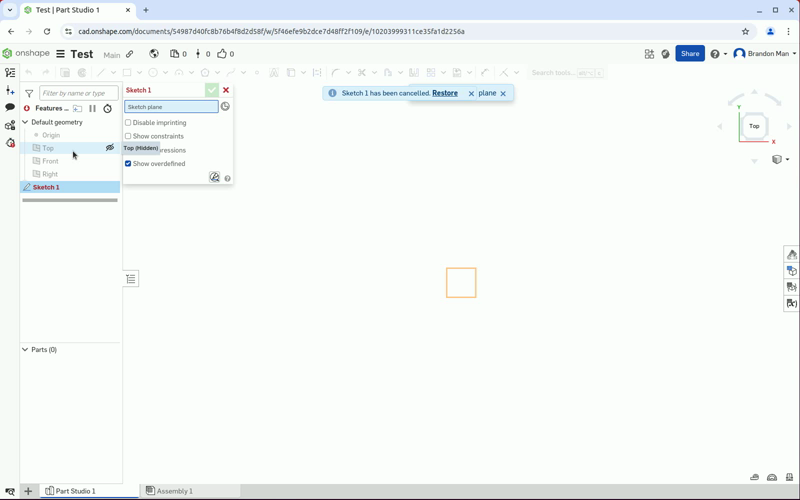
click(73, 150)
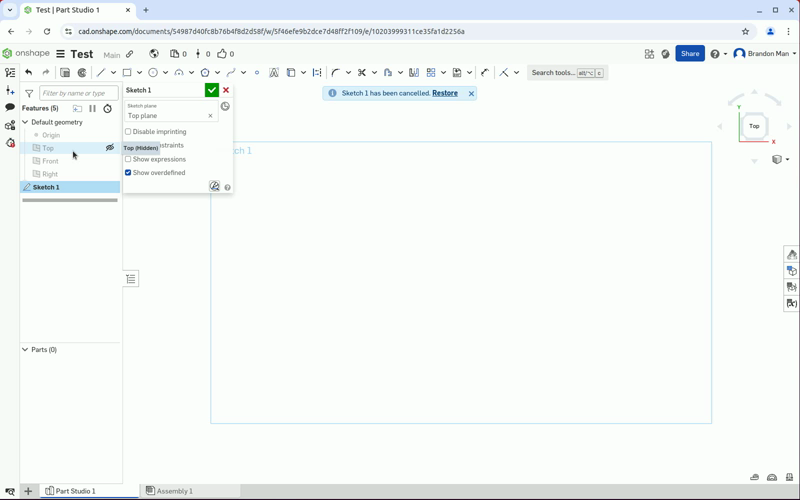
mouse_move(73, 352)
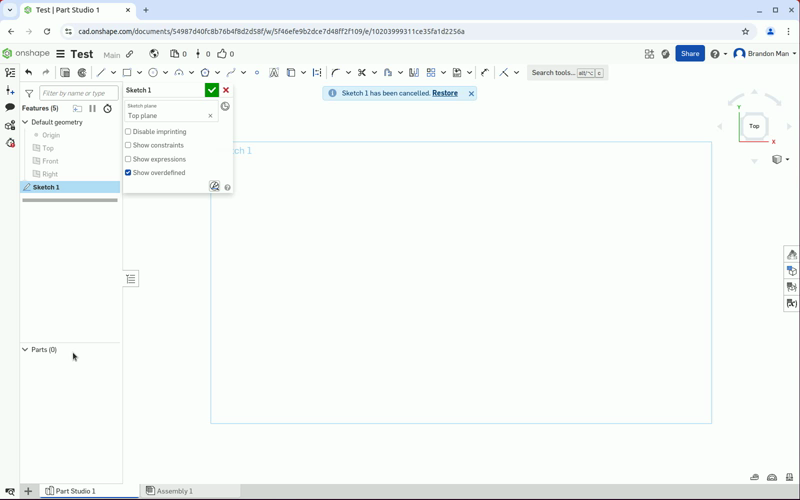
key(y)
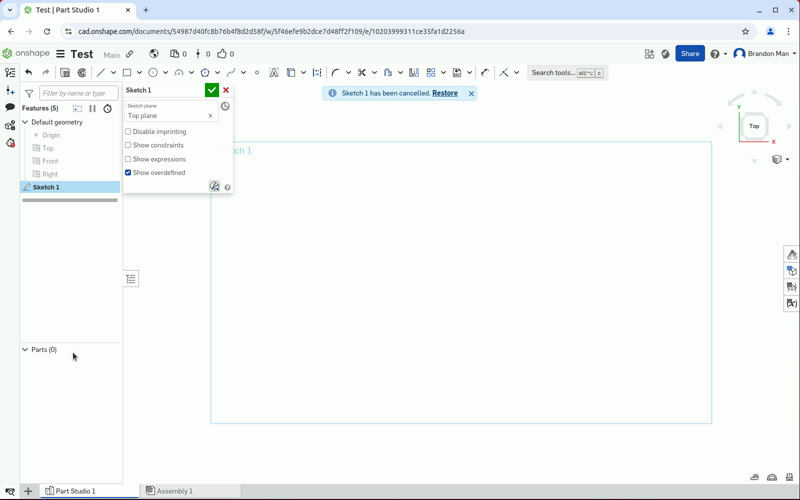
key(l)
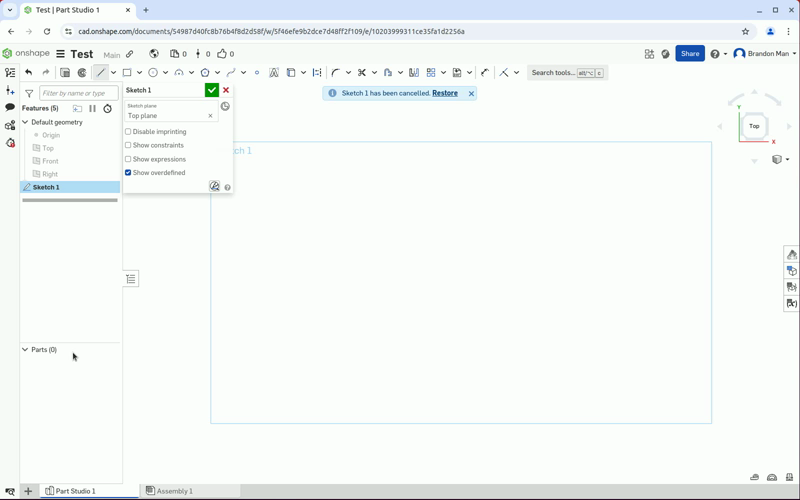
key_down(shift)
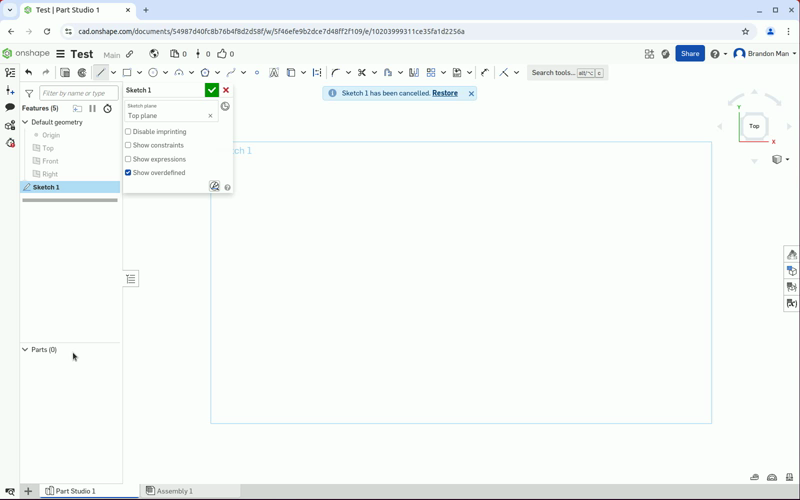
mouse_move(348, 351)
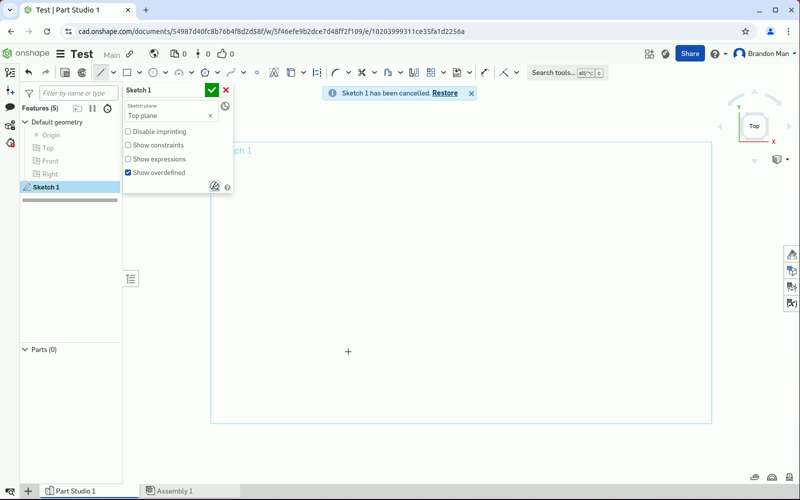
click(348, 351)
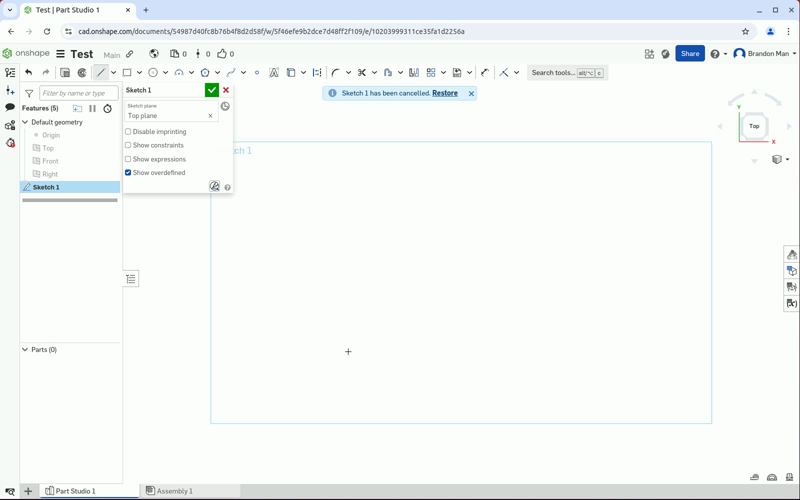
key_up(shift)
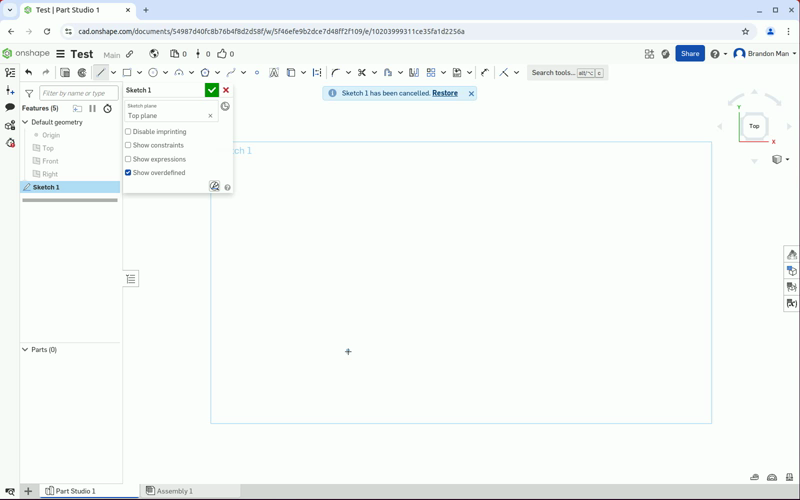
key_down(shift)
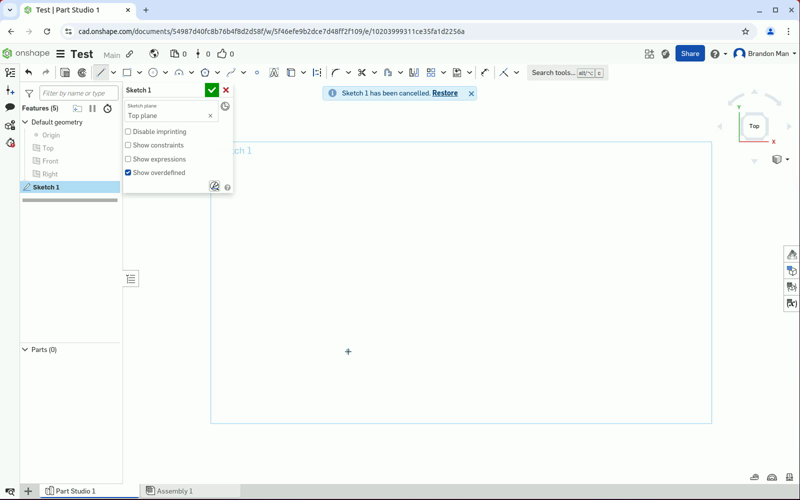
mouse_move(459, 351)
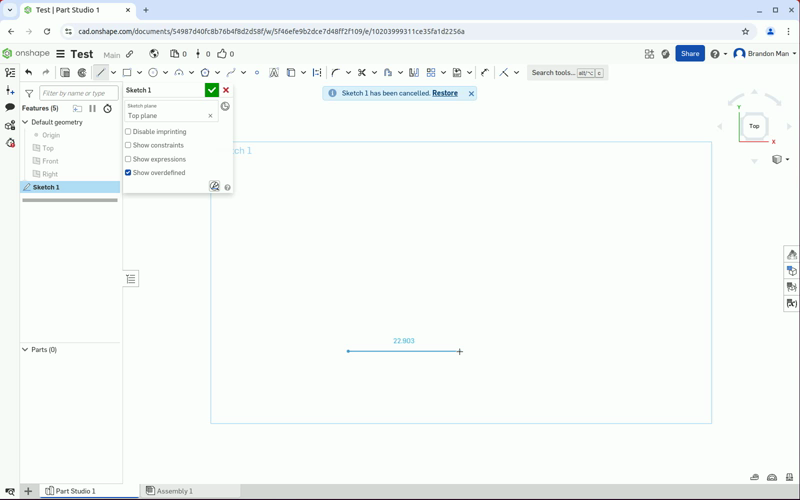
click(459, 351)
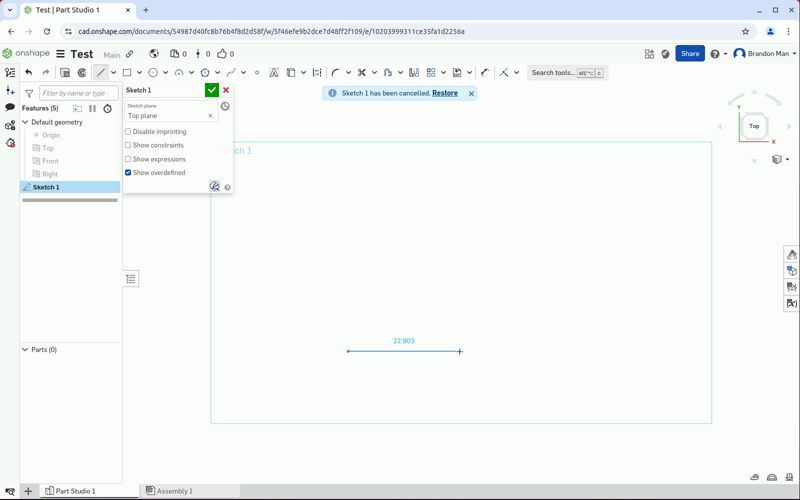
key_up(shift)
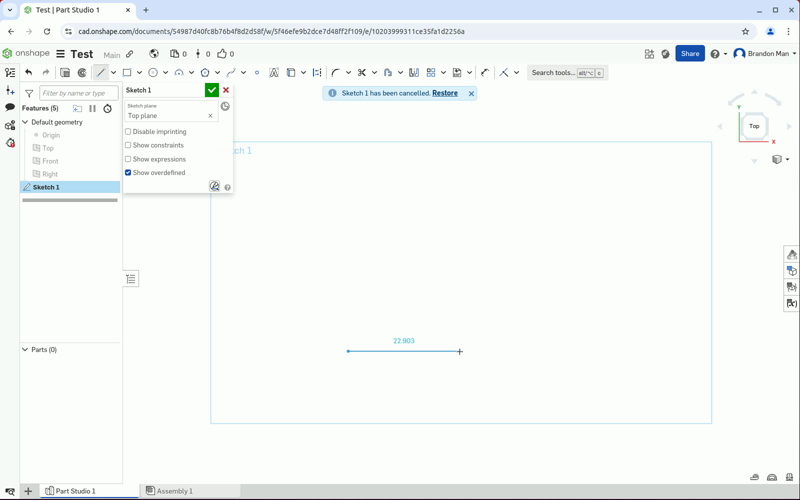
key(esc)
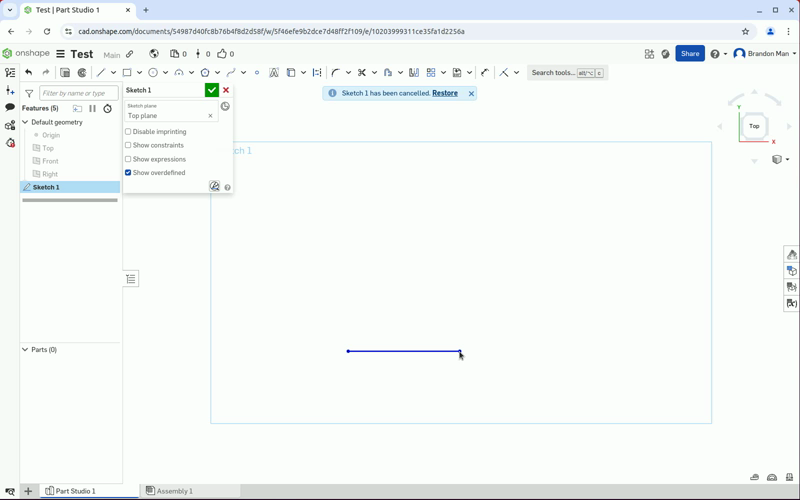
key(a)
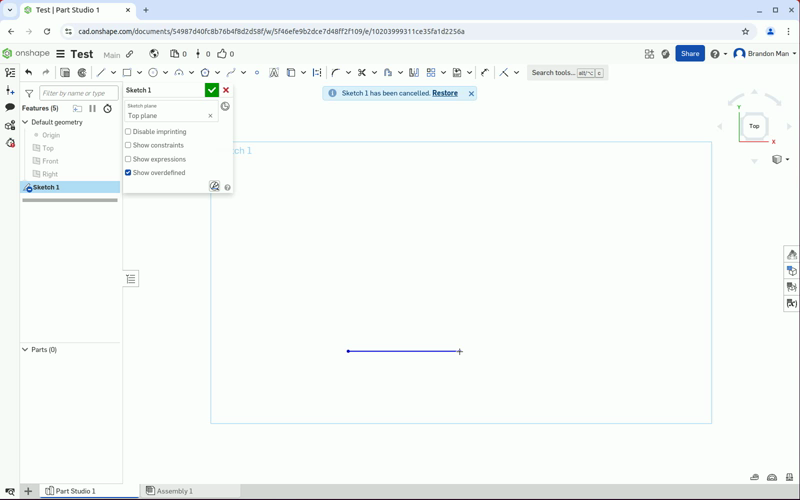
mouse_move(459, 351)
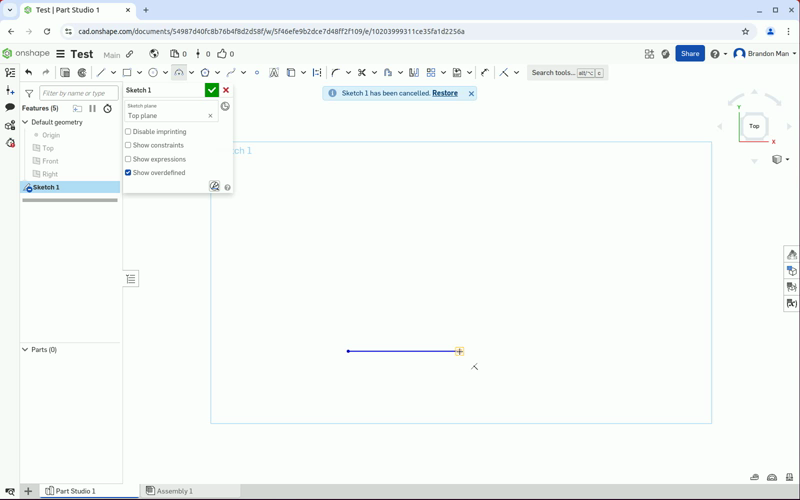
click(459, 351)
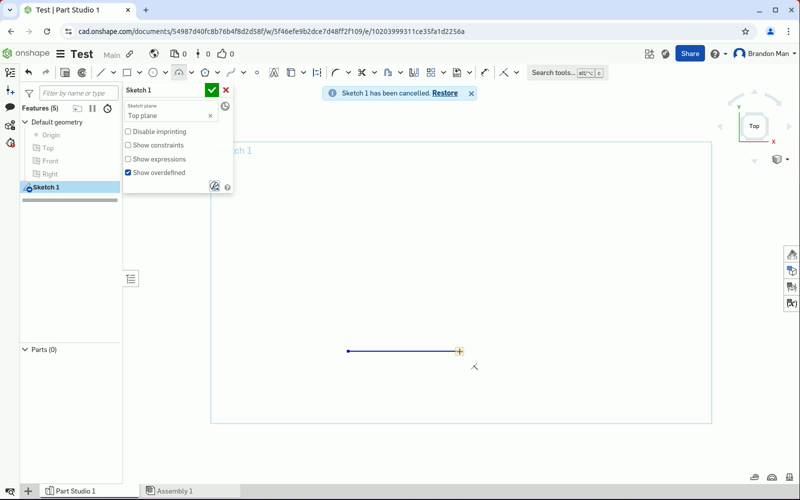
key_down(shift)
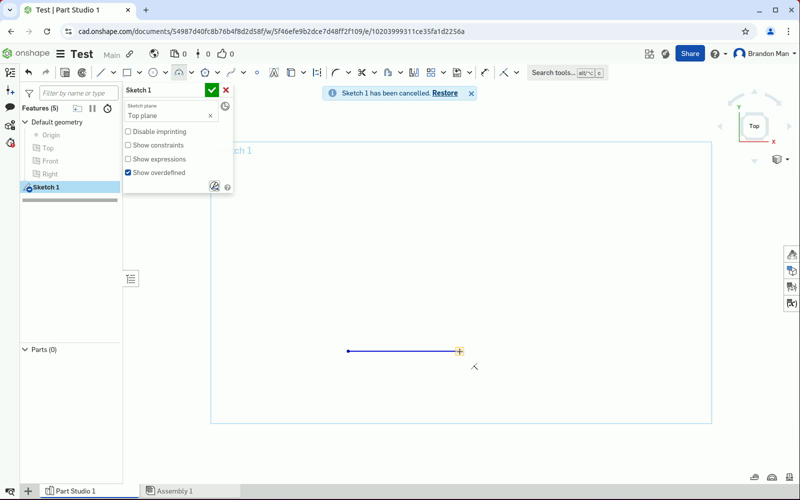
mouse_move(459, 216)
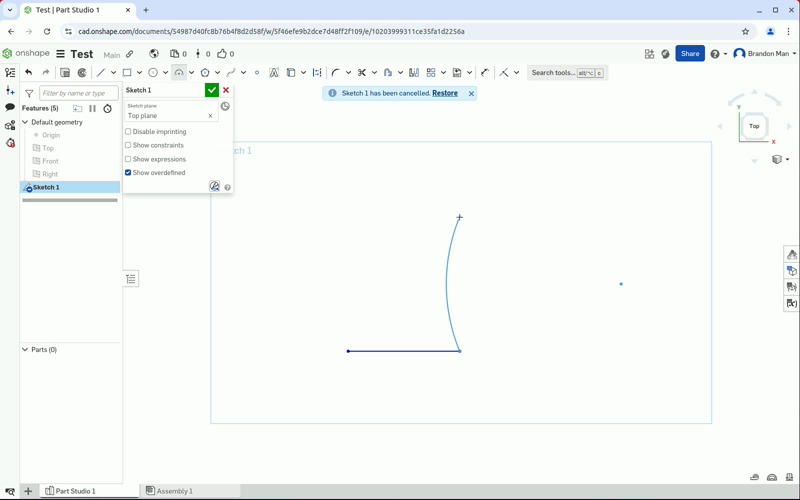
click(459, 216)
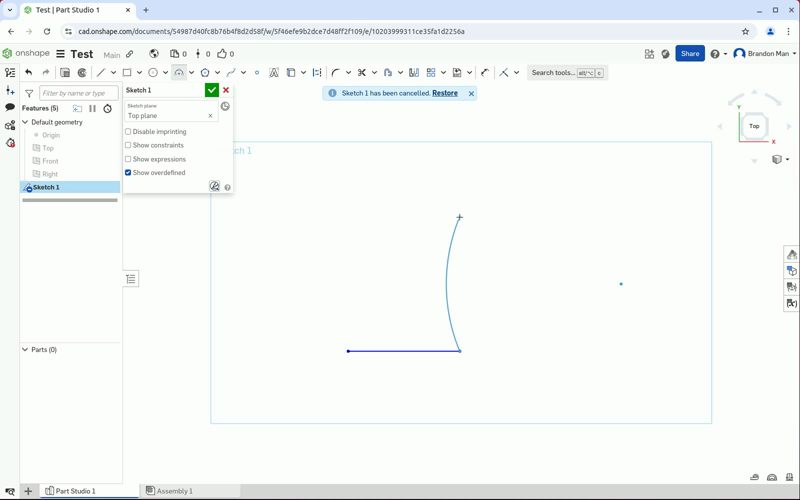
mouse_move(527, 283)
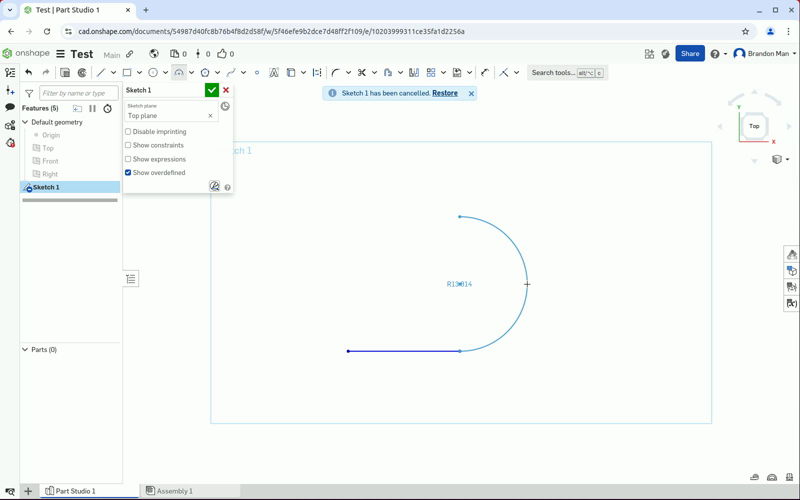
click(527, 283)
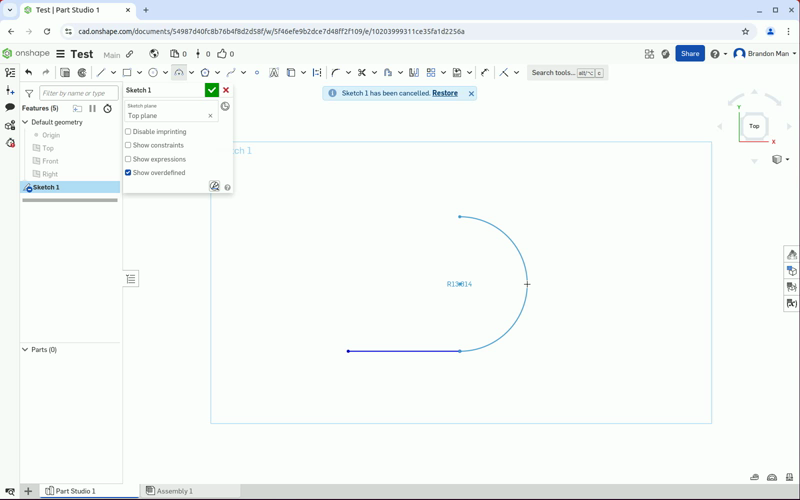
key_up(shift)
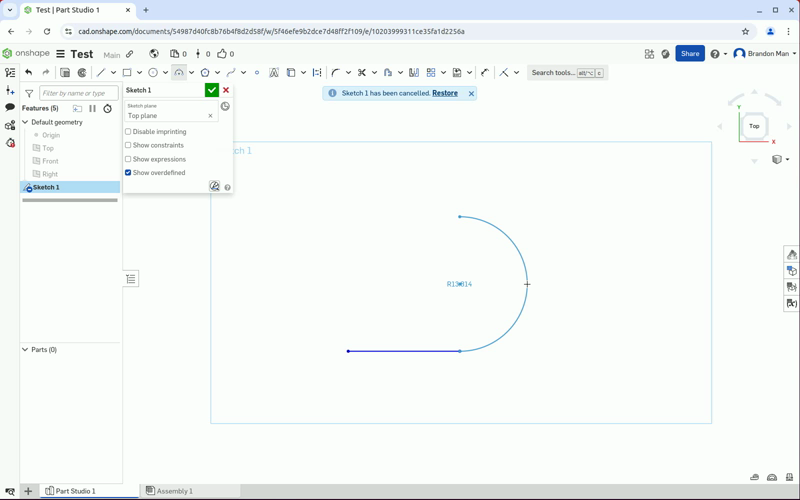
key(esc)
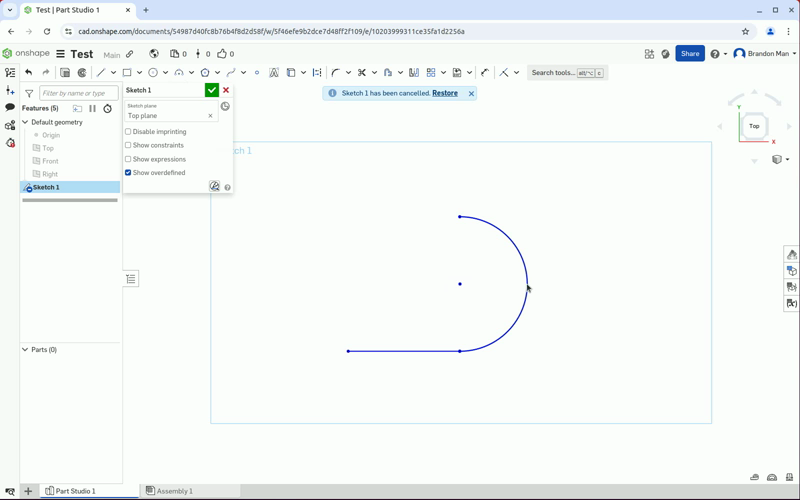
key(l)
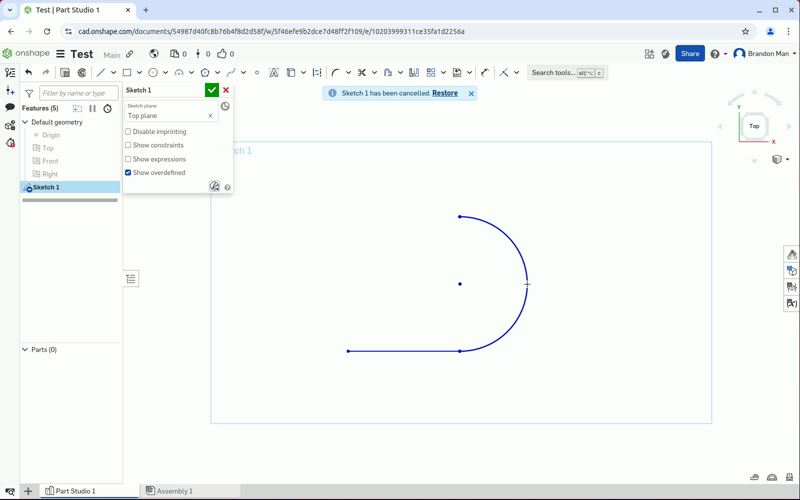
mouse_move(459, 216)
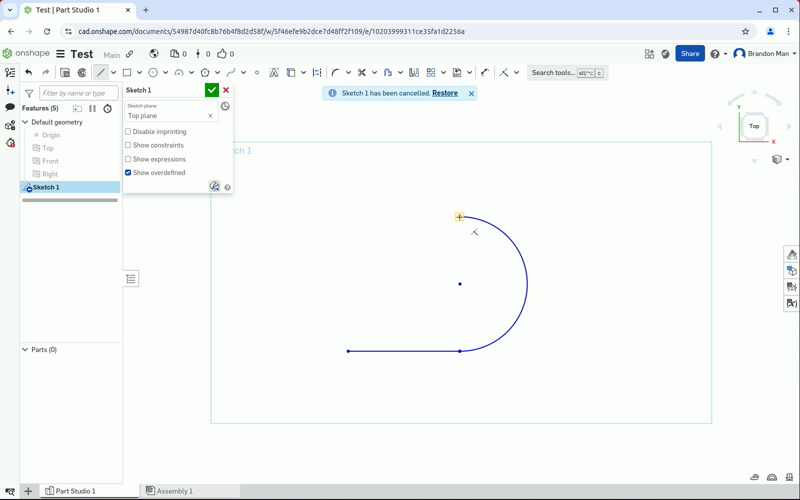
click(459, 216)
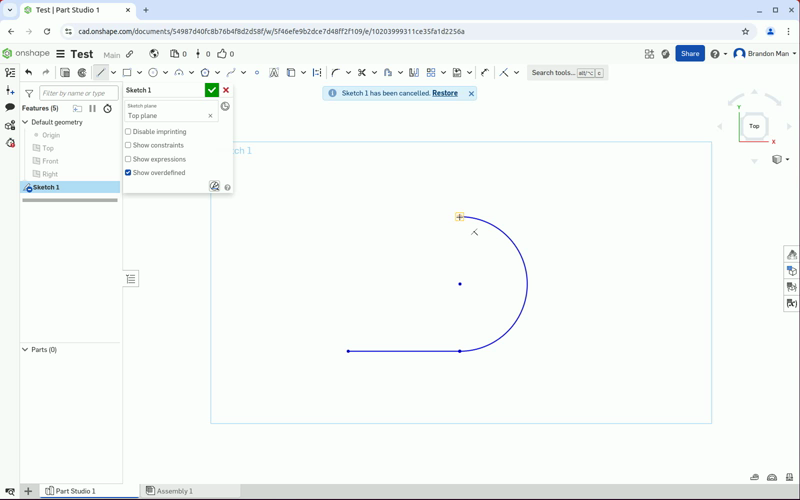
key_down(shift)
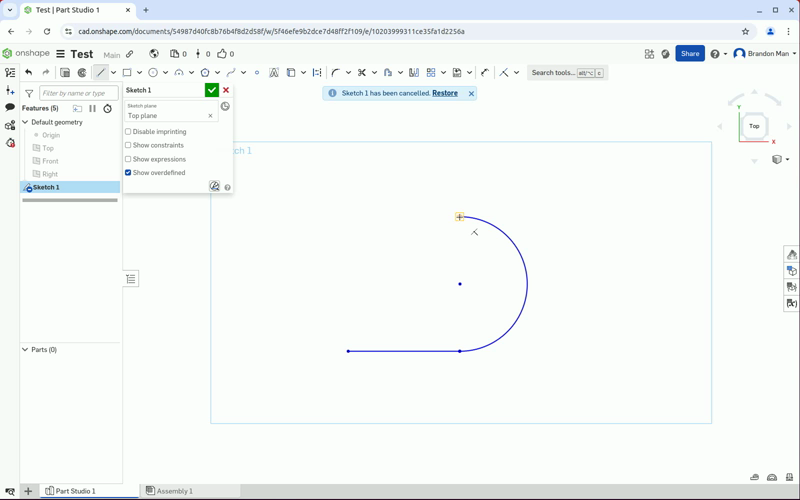
mouse_move(348, 216)
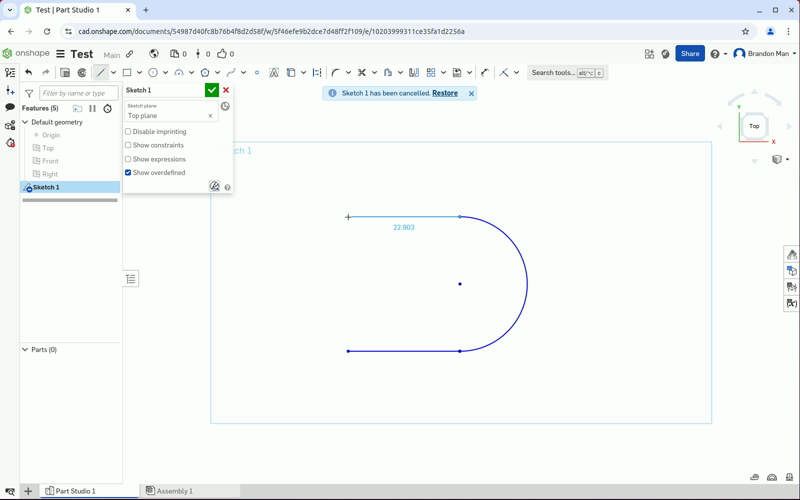
click(348, 216)
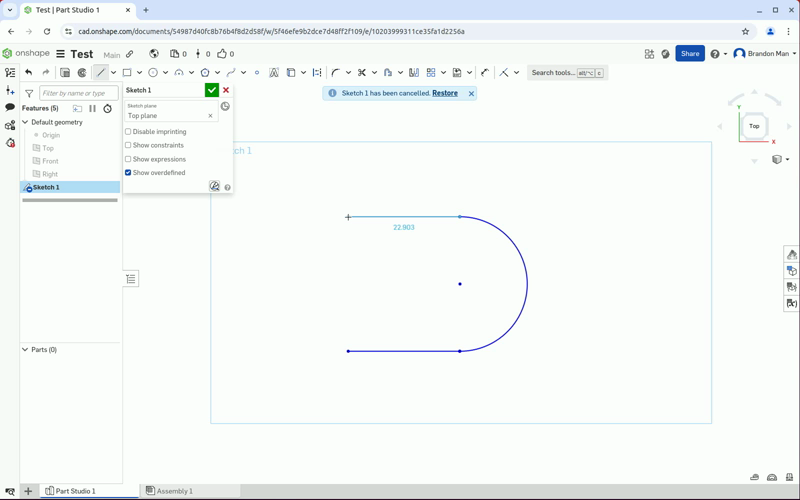
key_up(shift)
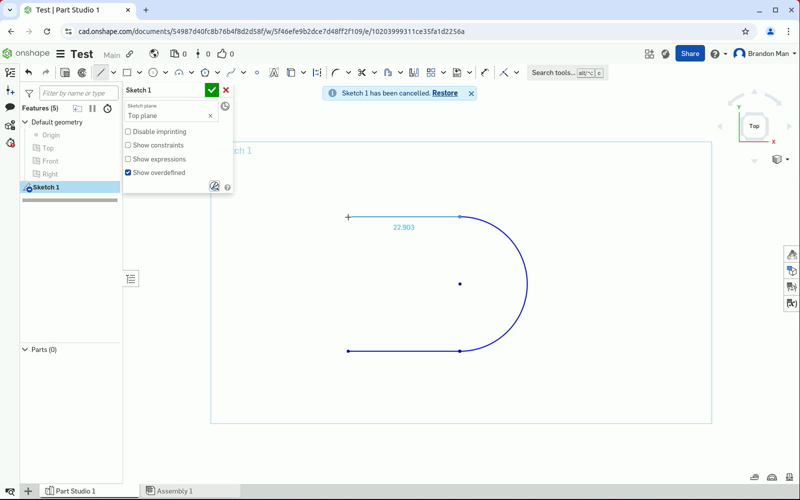
key_down(shift)
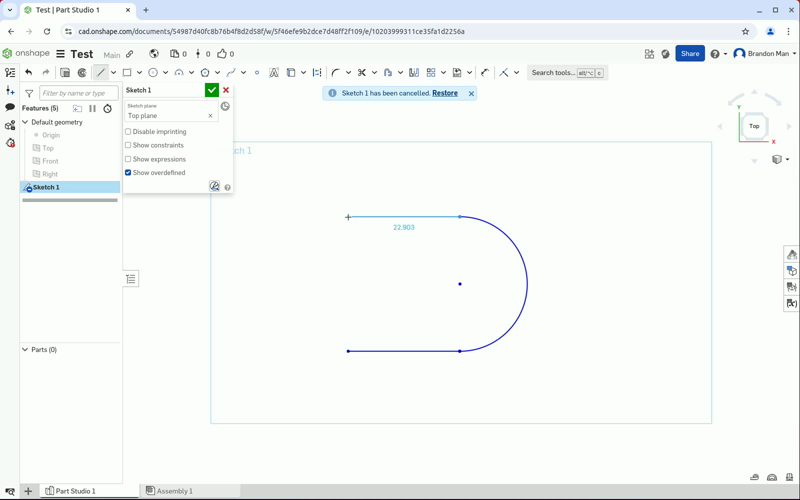
mouse_move(348, 351)
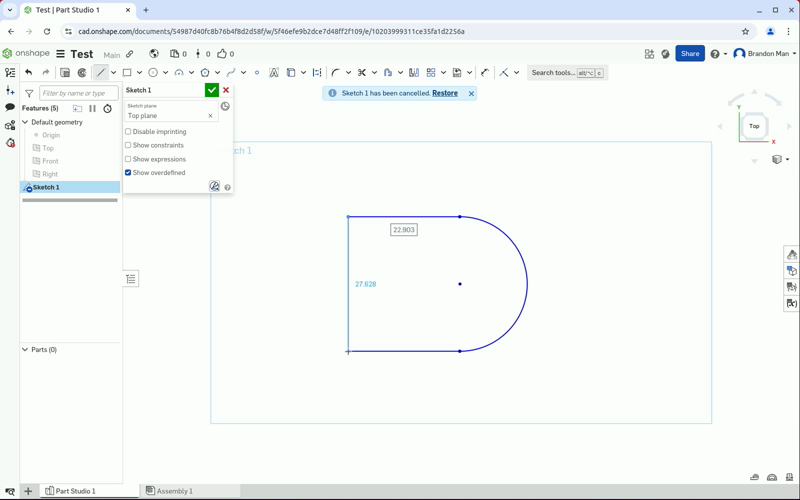
key_up(shift)
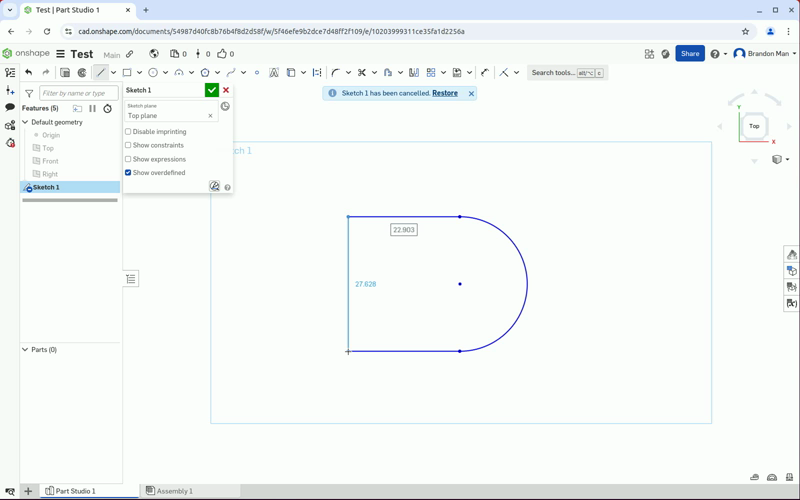
click(348, 351)
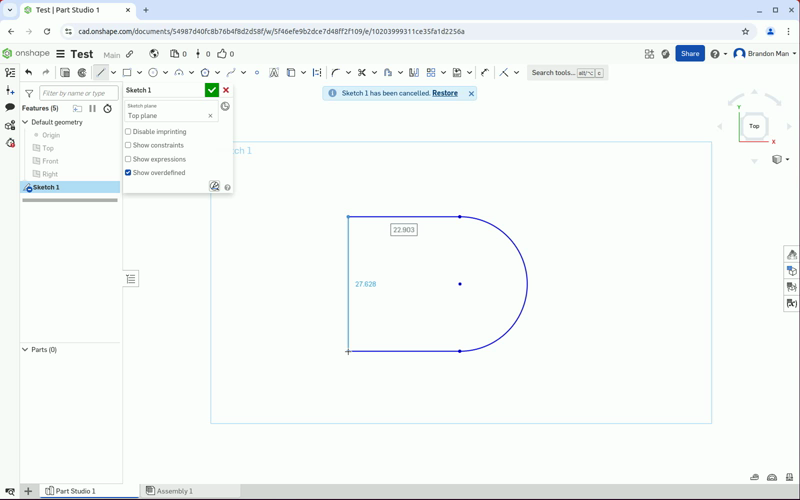
key(esc)
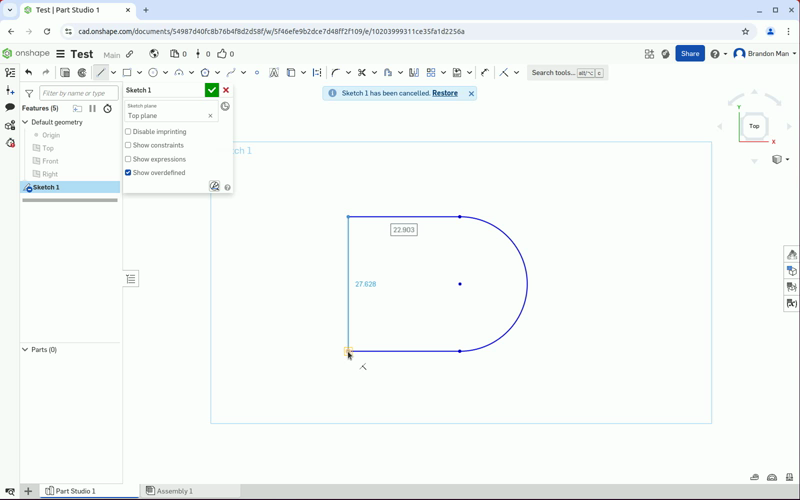
mouse_move(397, 296)
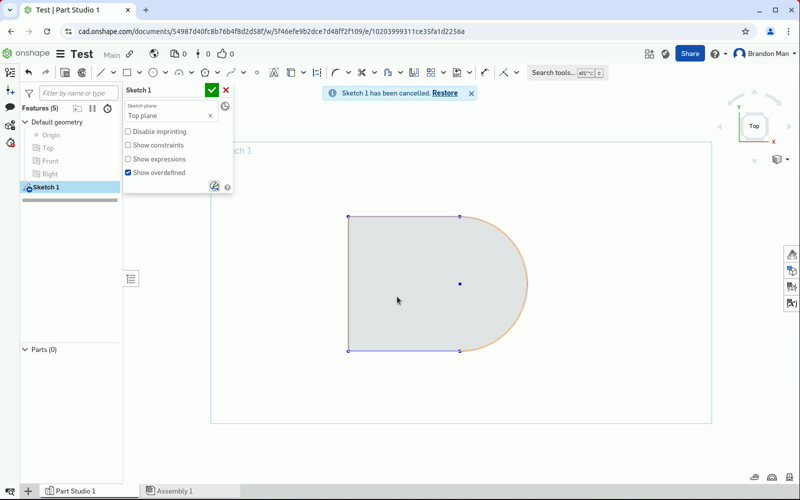
click(397, 296)
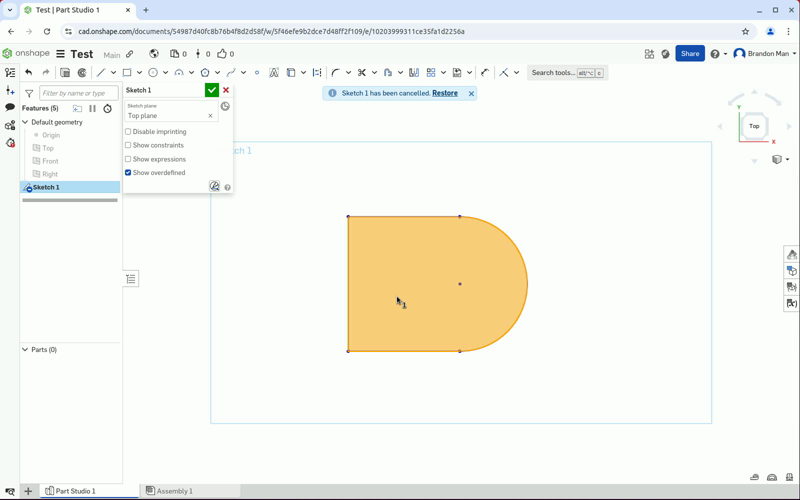
mouse_move(73, 352)
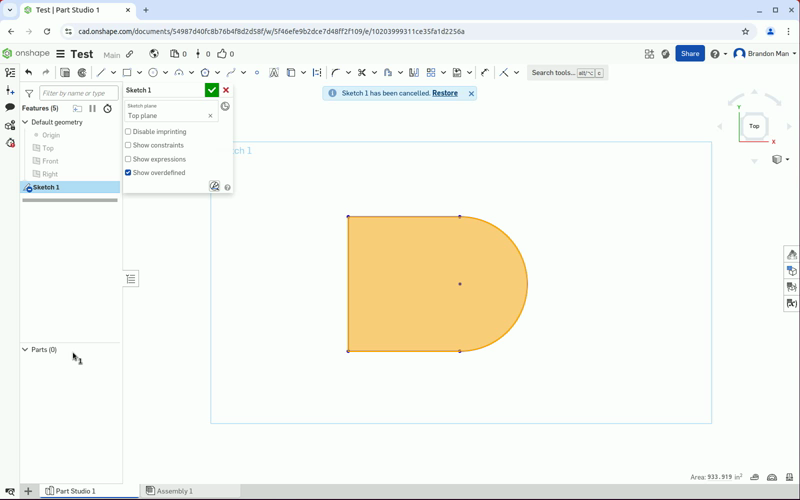
key(shift+y)
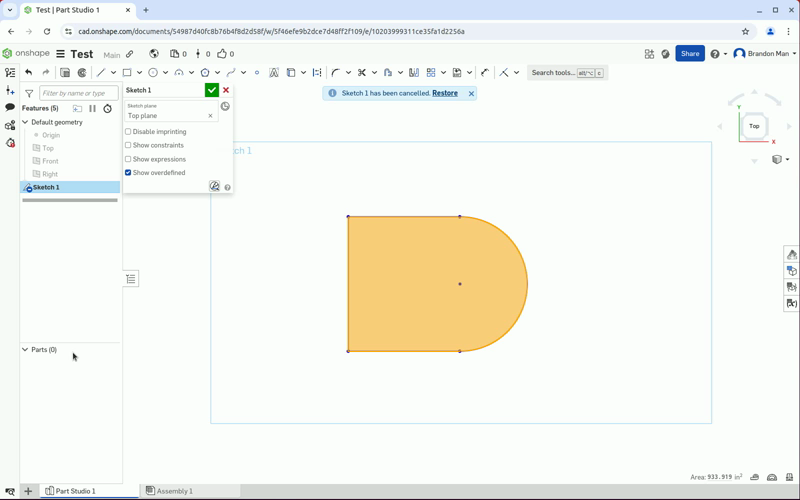
key(shift+e)
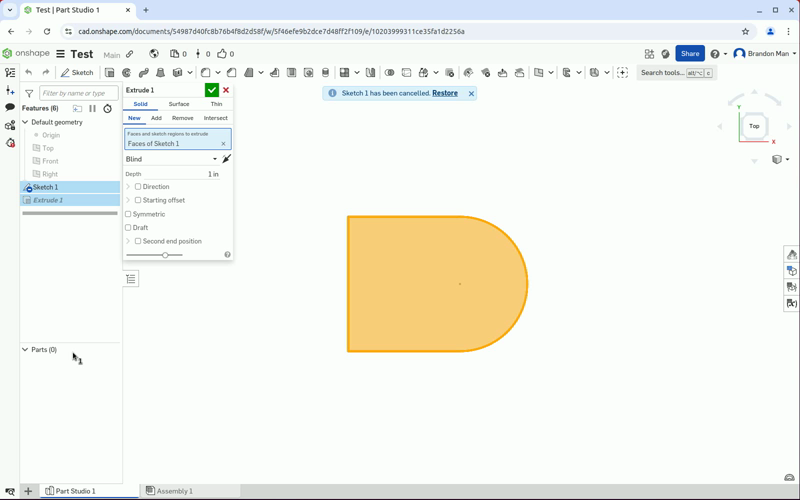
mouse_move(143, 106)
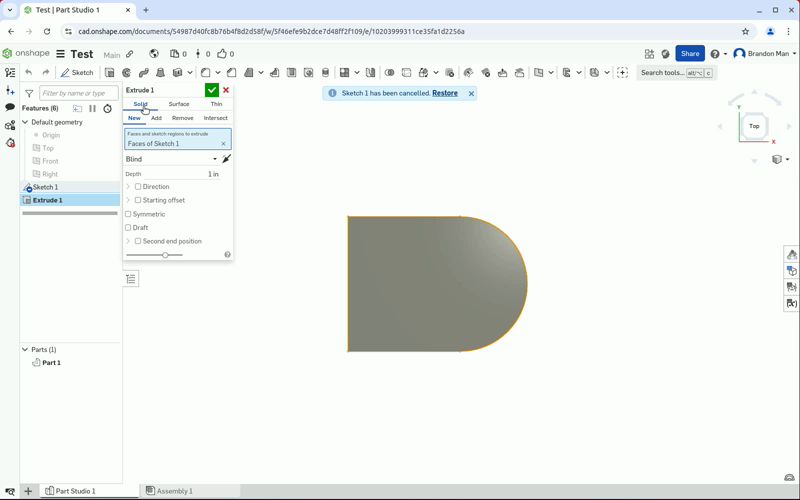
click(143, 106)
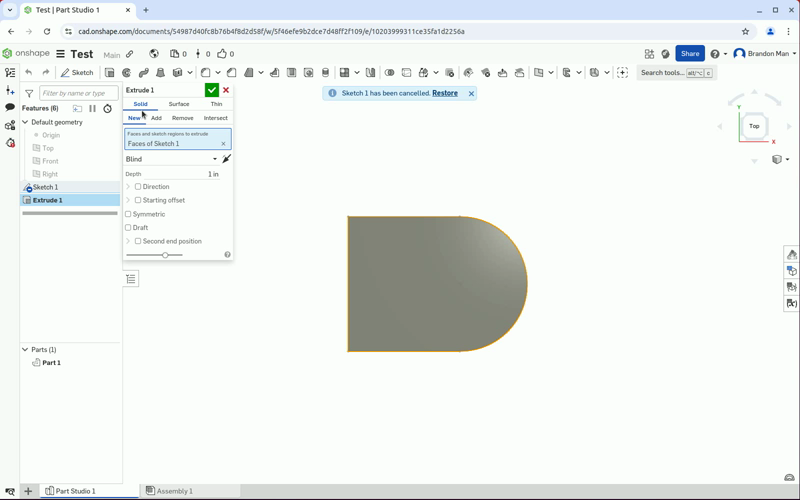
mouse_move(137, 120)
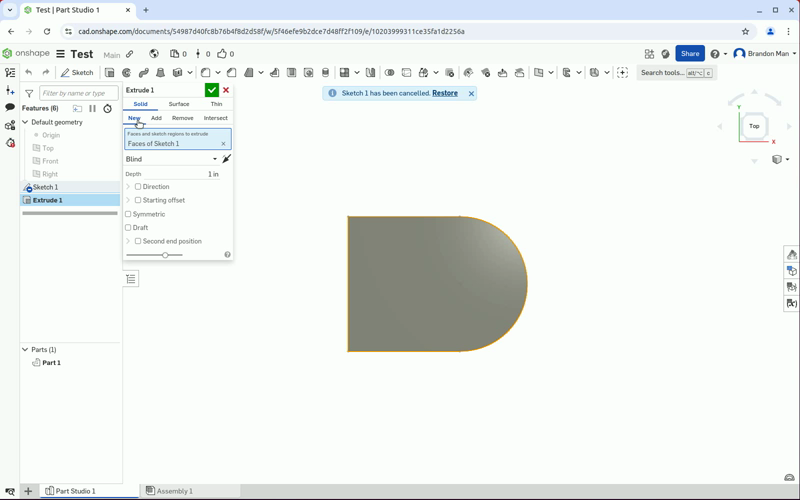
click(137, 120)
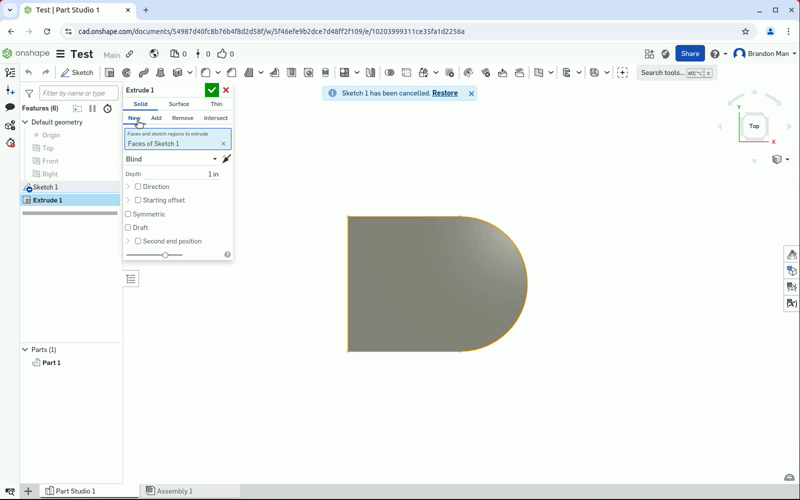
key(tab, 4)
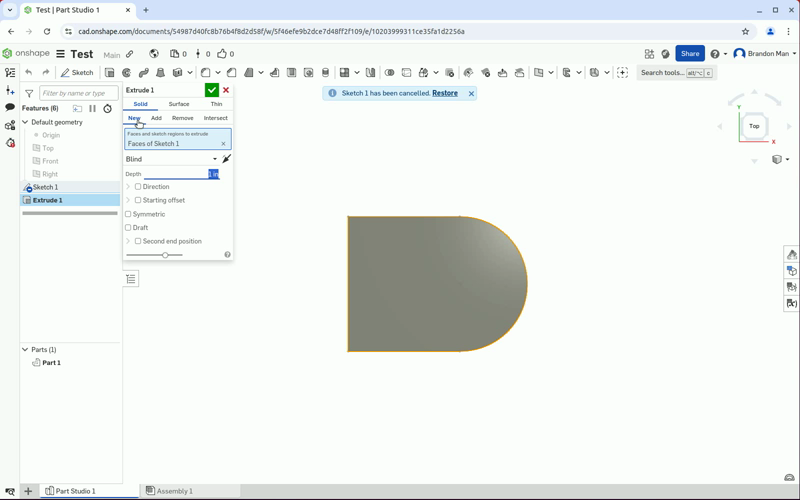
text(-15.405)
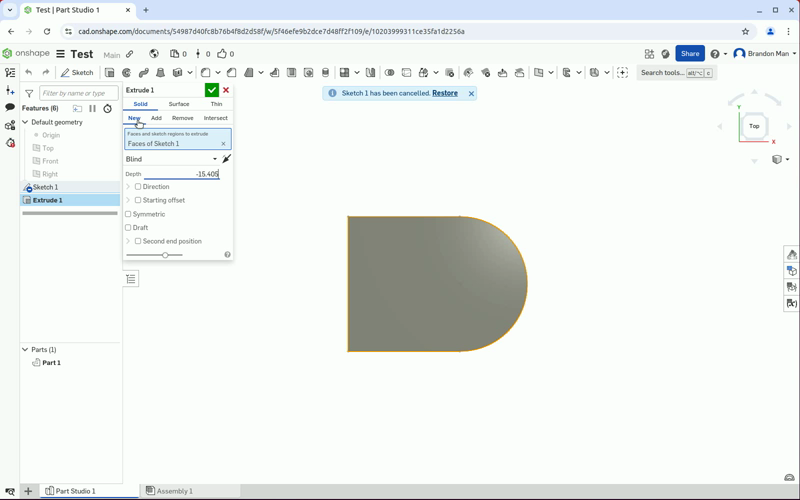
key(enter)
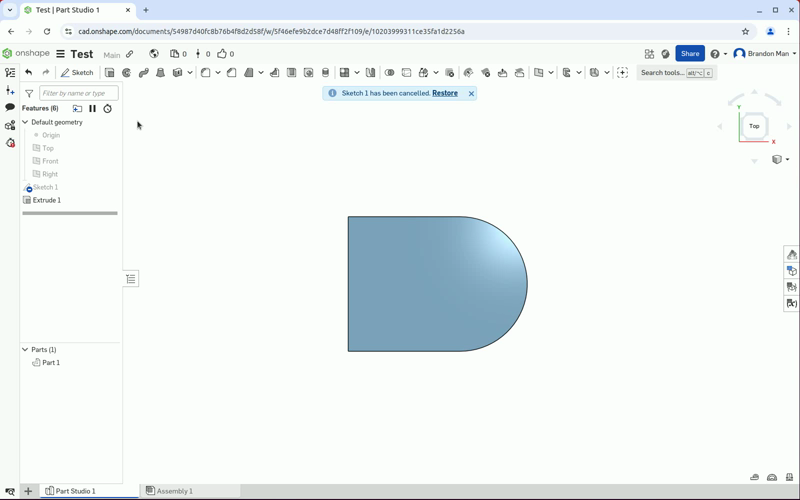
key(shift+h)
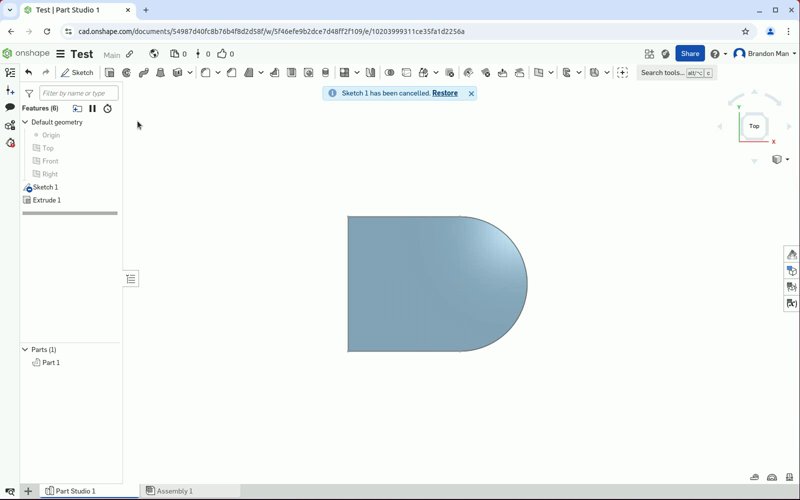
key(shift+h)
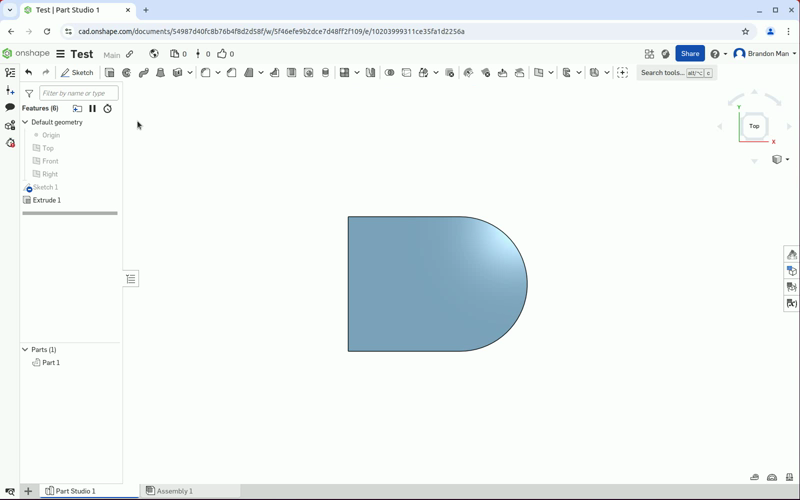
mouse_move(73, 189)
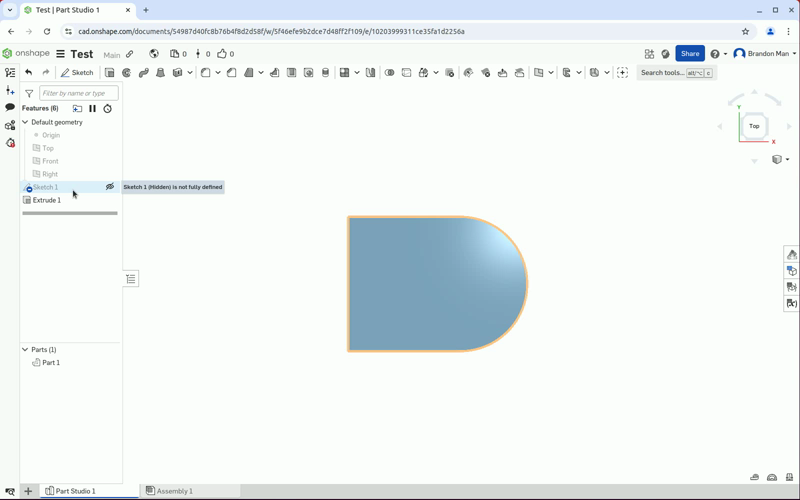
click(73, 189)
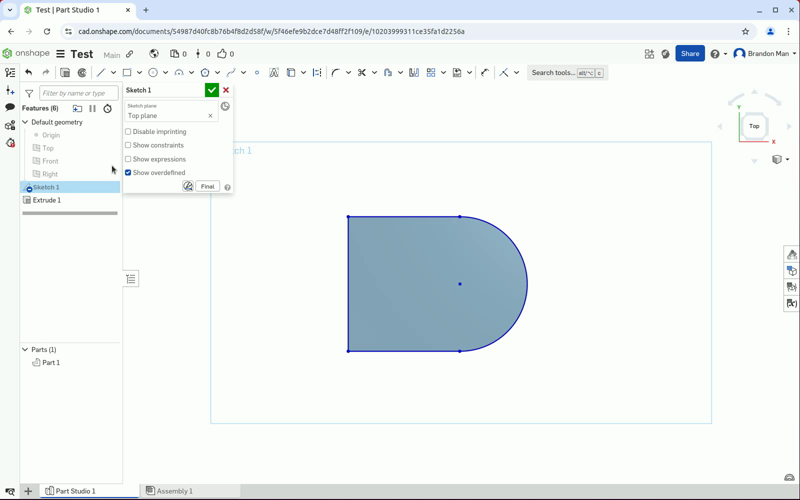
mouse_move(229, 92)
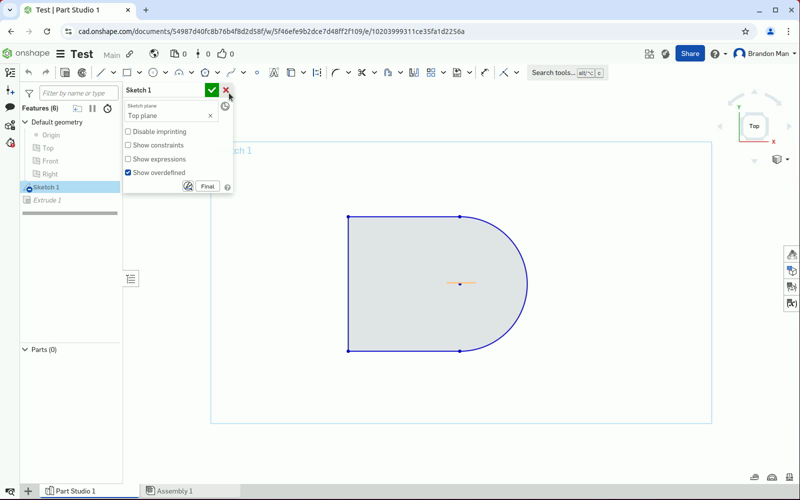
click(229, 92)
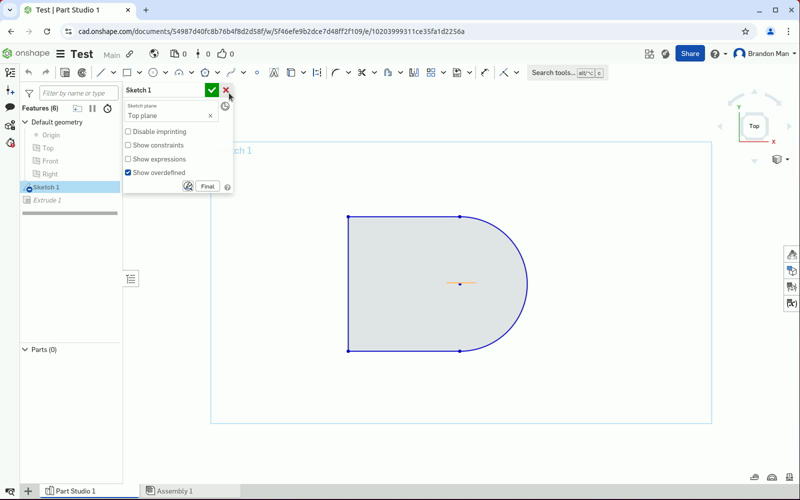
key(shift+s)
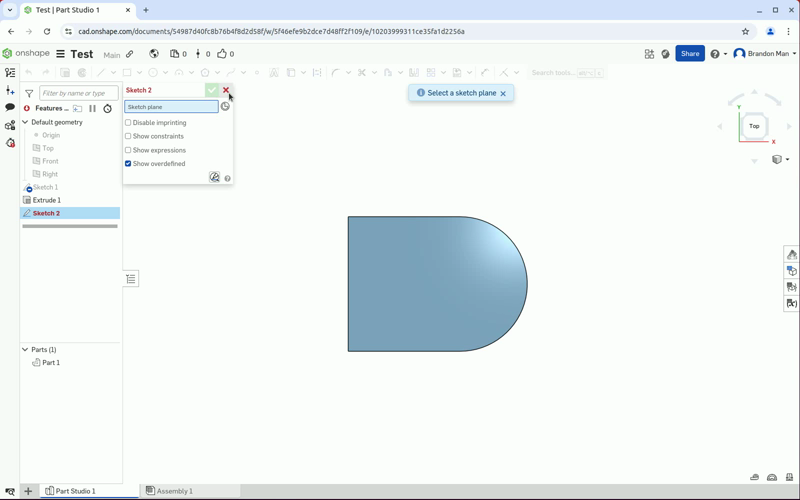
mouse_move(73, 150)
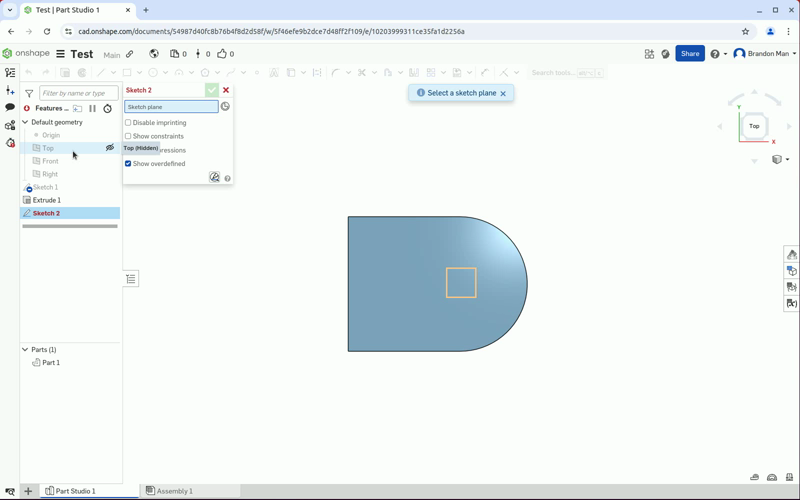
click(73, 150)
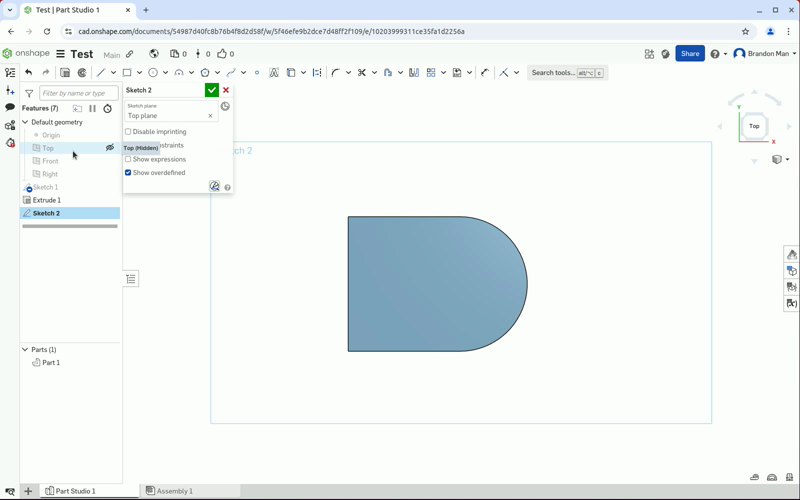
mouse_move(73, 352)
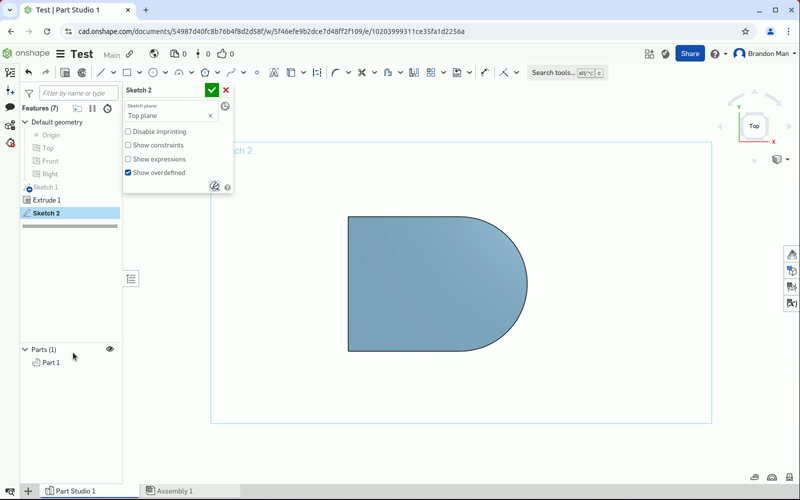
key(y)
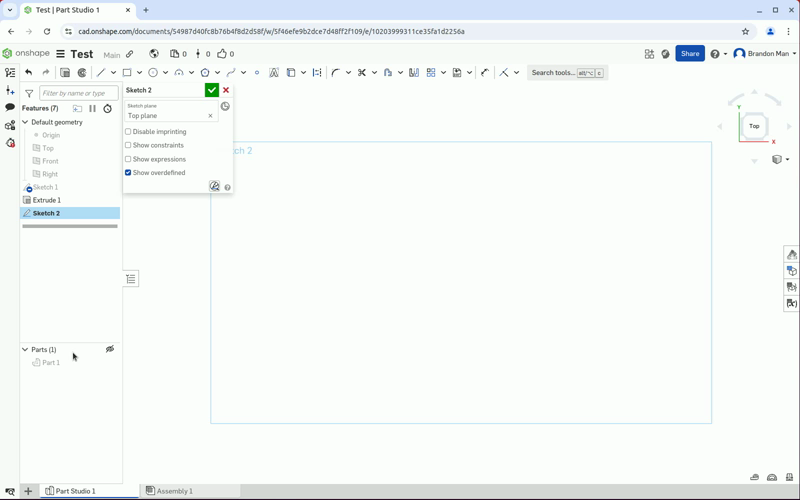
key(c)
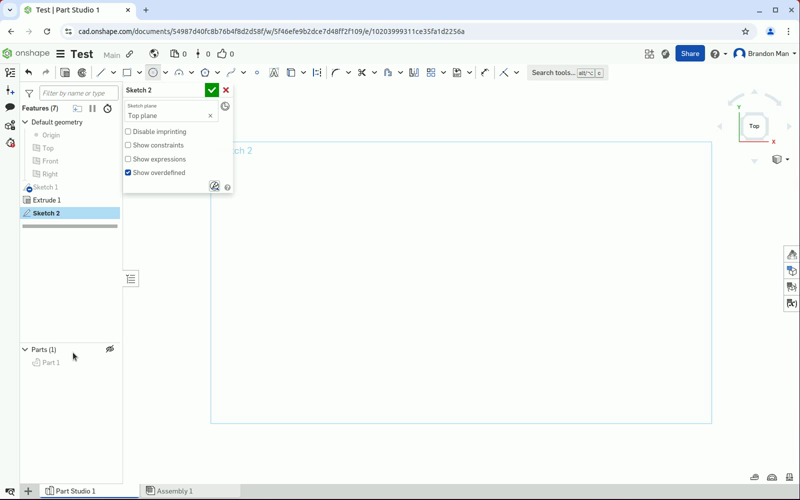
key_down(shift)
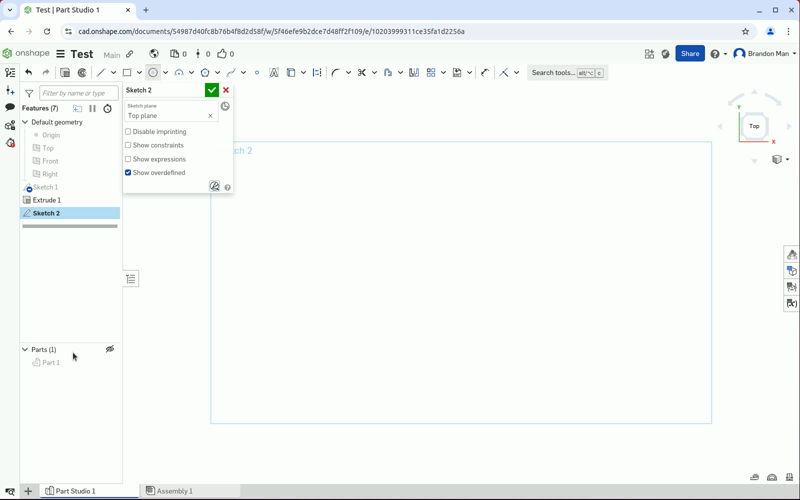
mouse_move(461, 282)
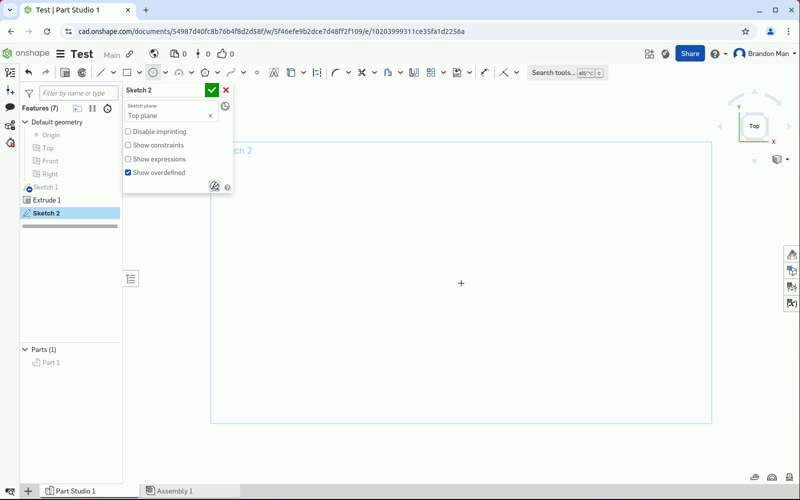
click(461, 282)
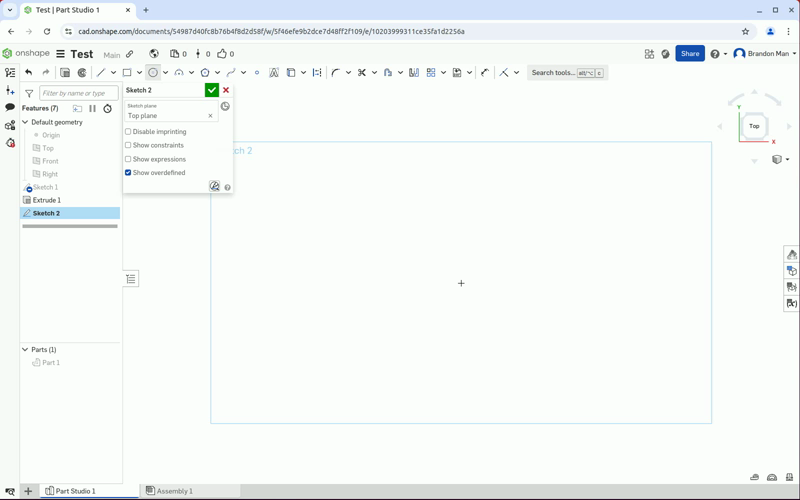
key_up(shift)
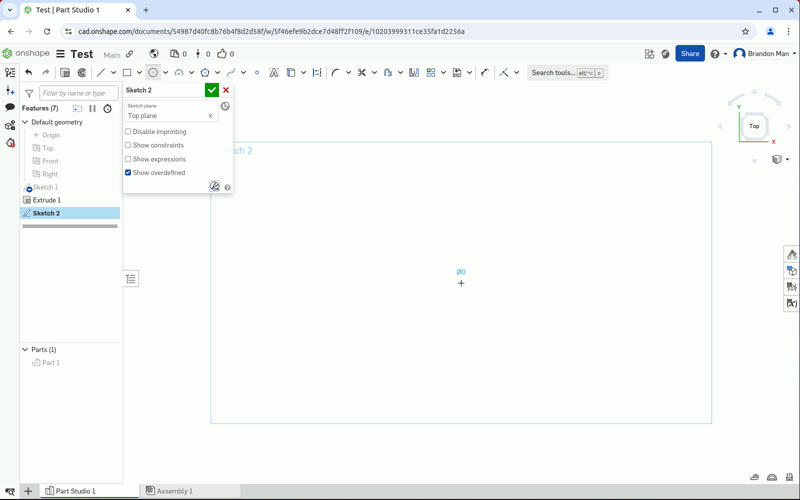
mouse_move(493, 282)
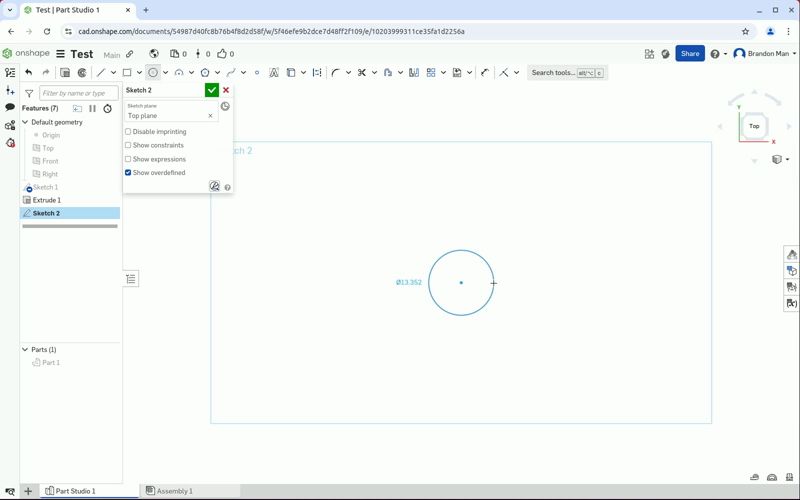
click(493, 282)
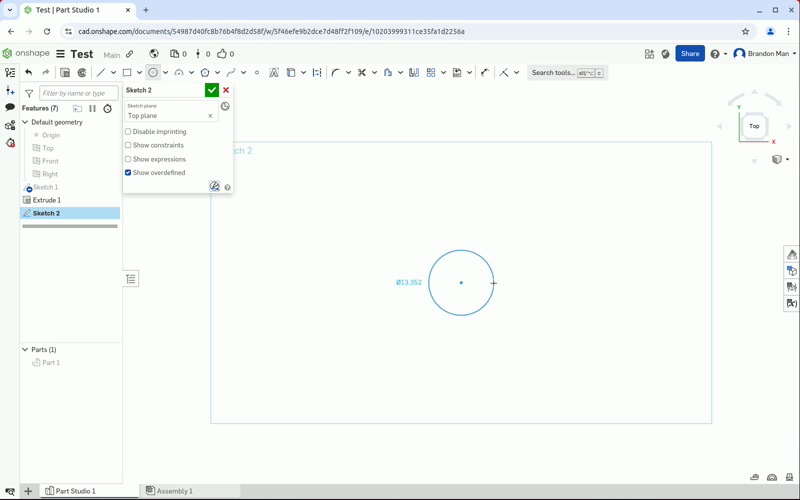
key(esc)
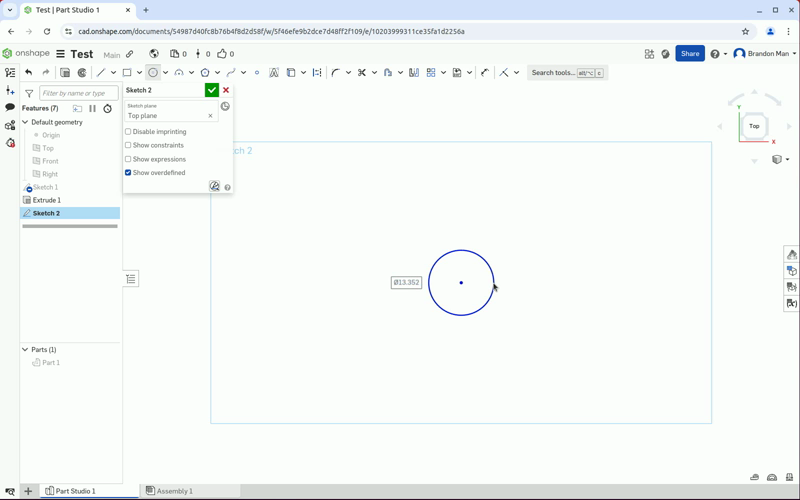
mouse_move(437, 280)
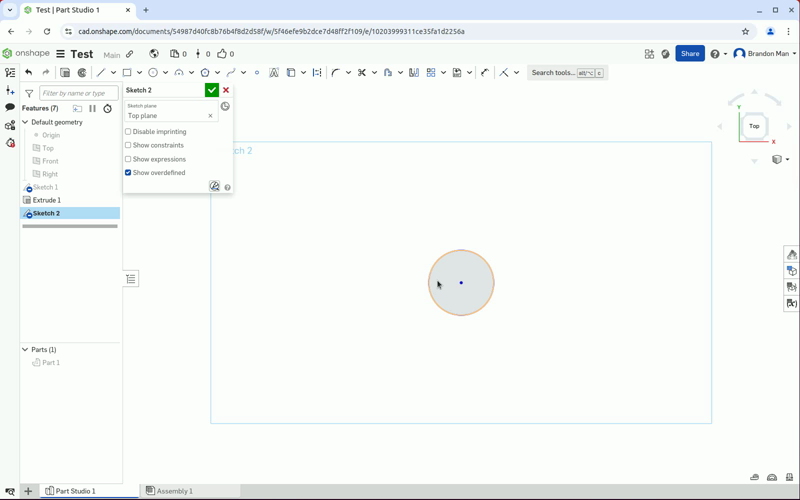
click(437, 280)
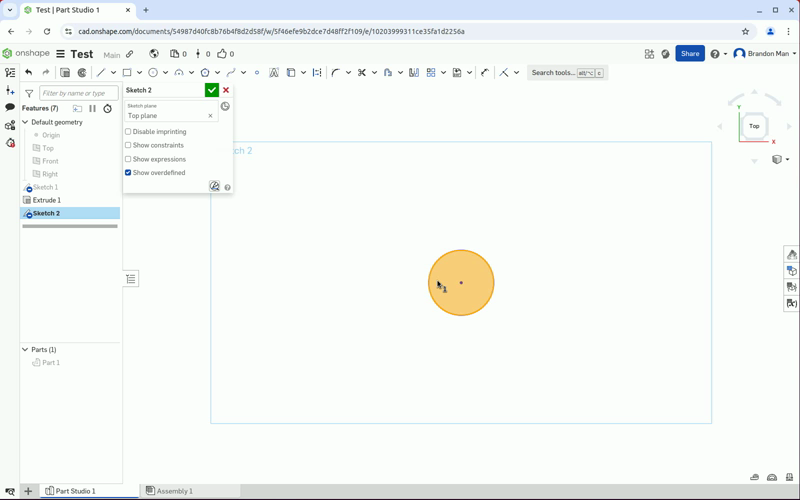
mouse_move(73, 352)
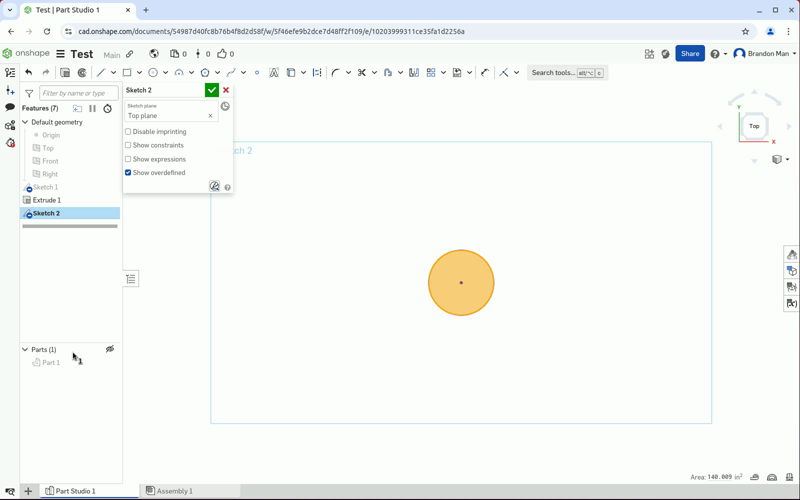
key(shift+y)
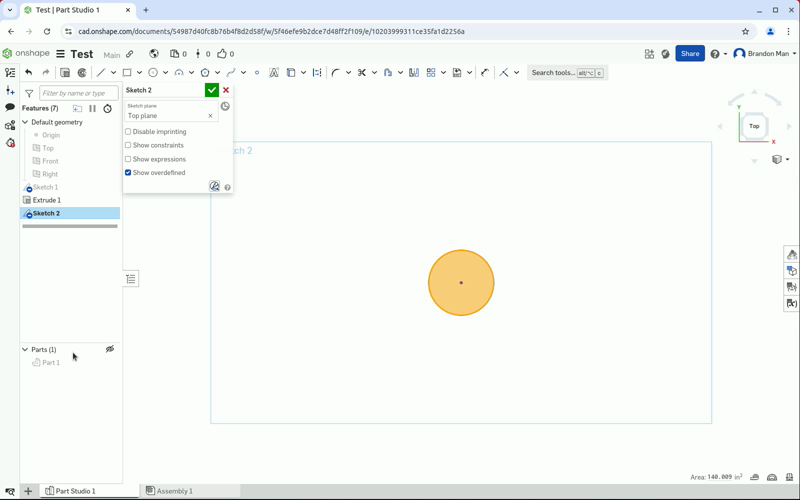
key(shift+e)
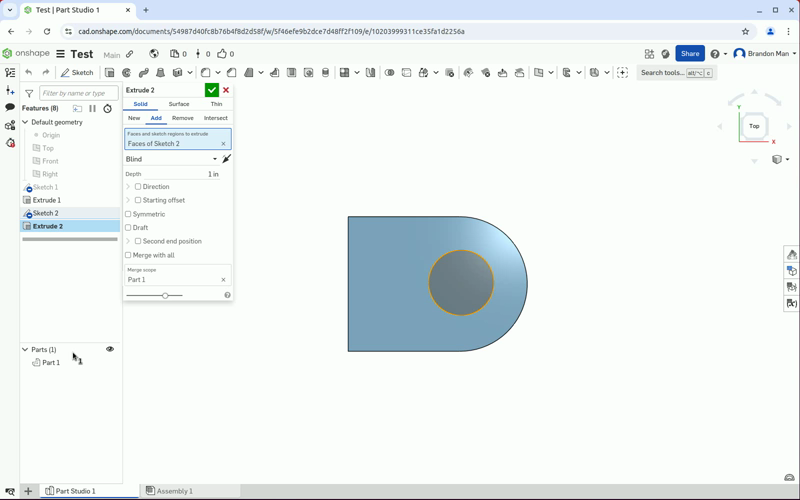
mouse_move(143, 106)
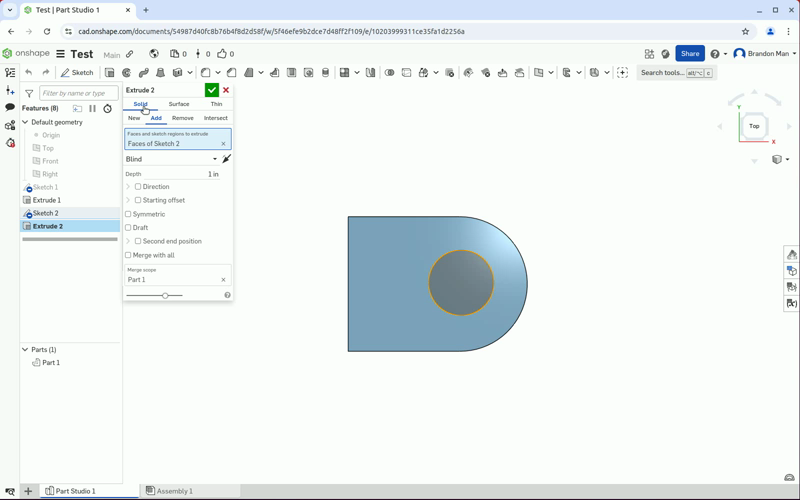
click(143, 106)
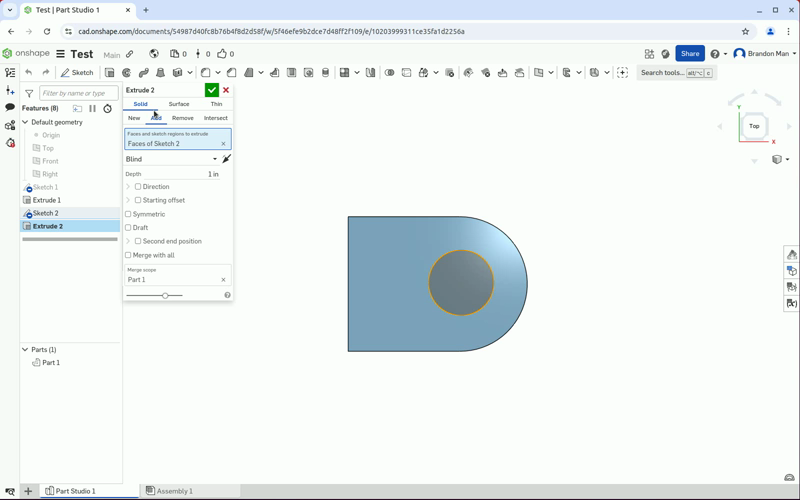
mouse_move(186, 120)
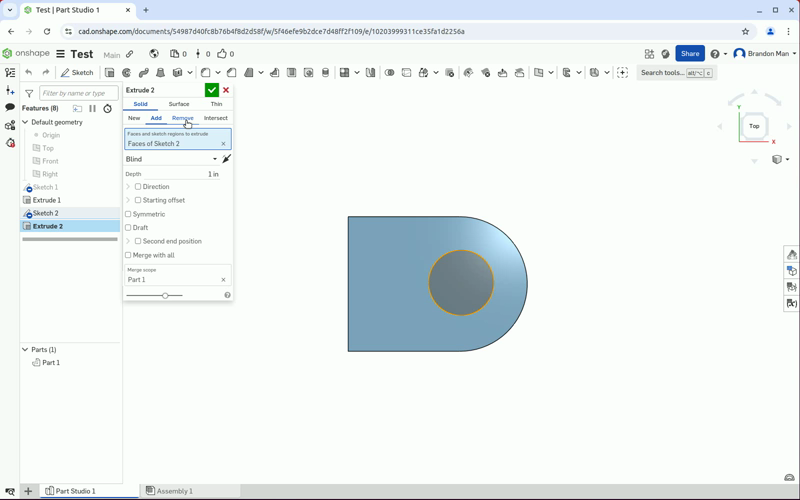
click(186, 120)
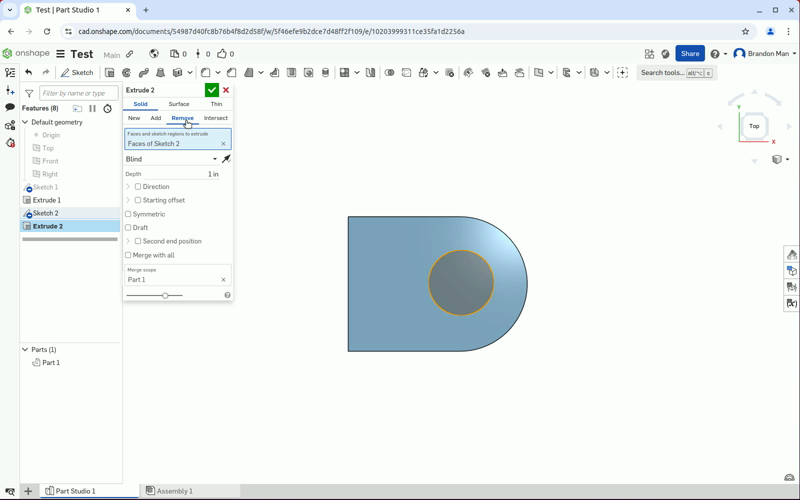
key(tab, 4)
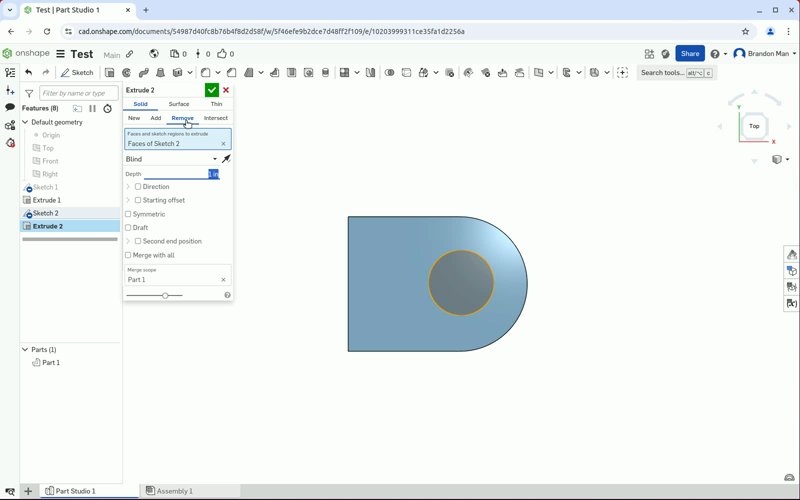
text(15.405)
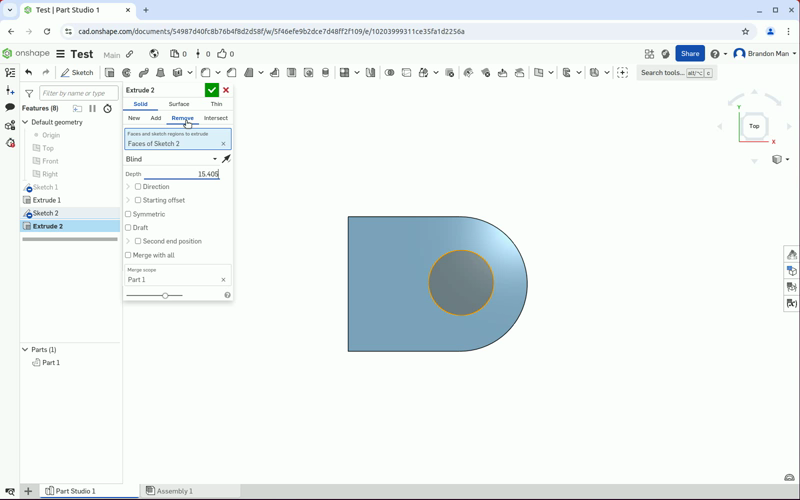
key(tab, 6)
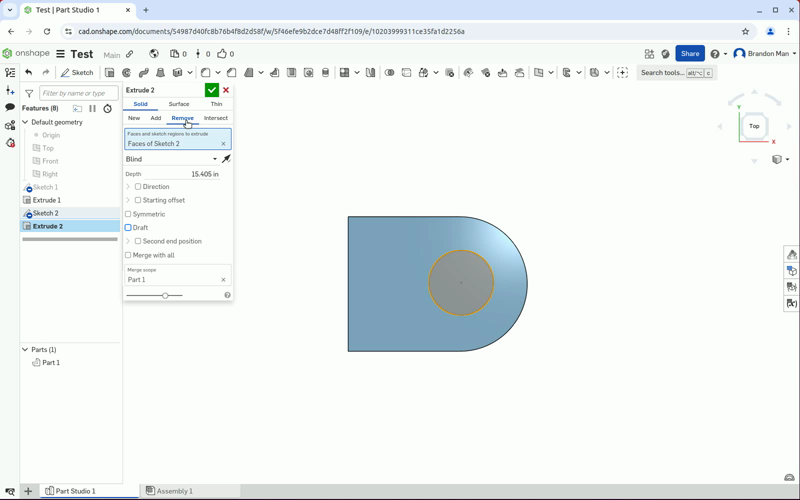
key(space)
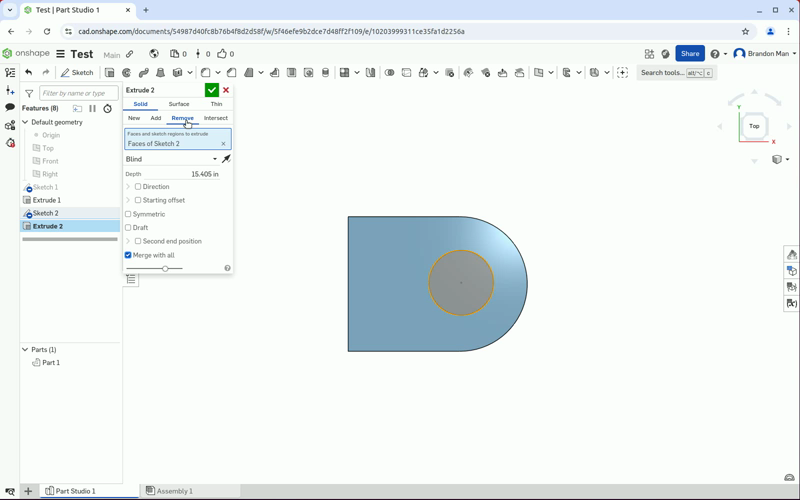
key(enter)
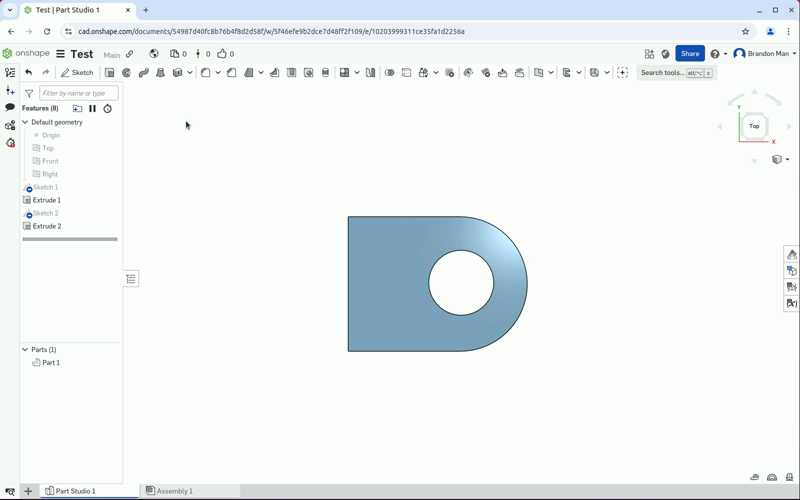
key(shift+h)
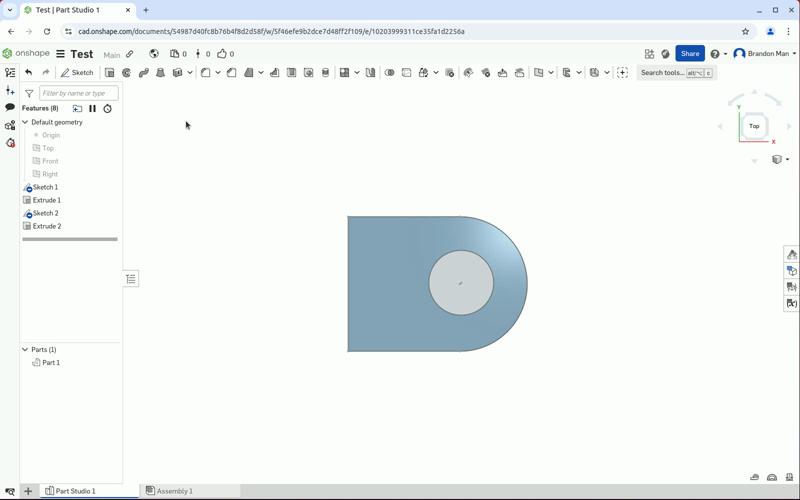
key(shift+h)
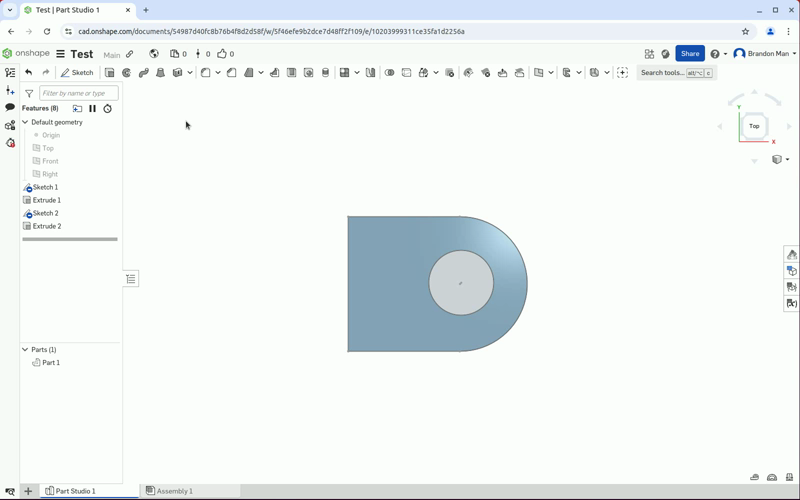
key(shift+7)
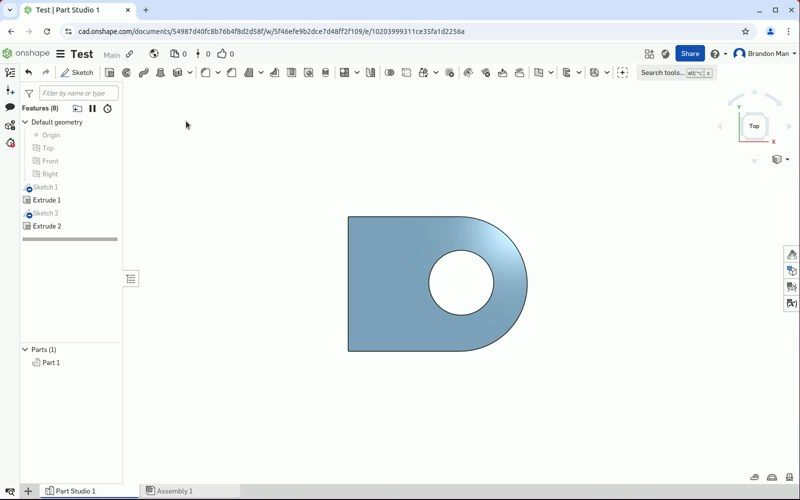
key(up, 3)
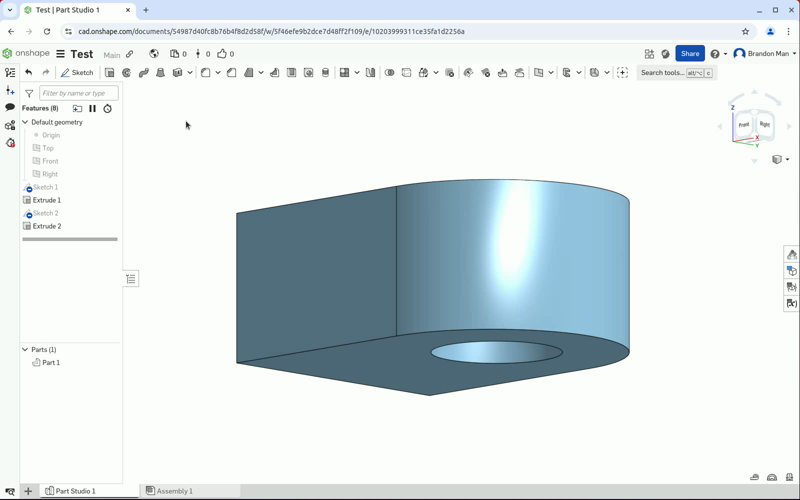
key(left, 3)
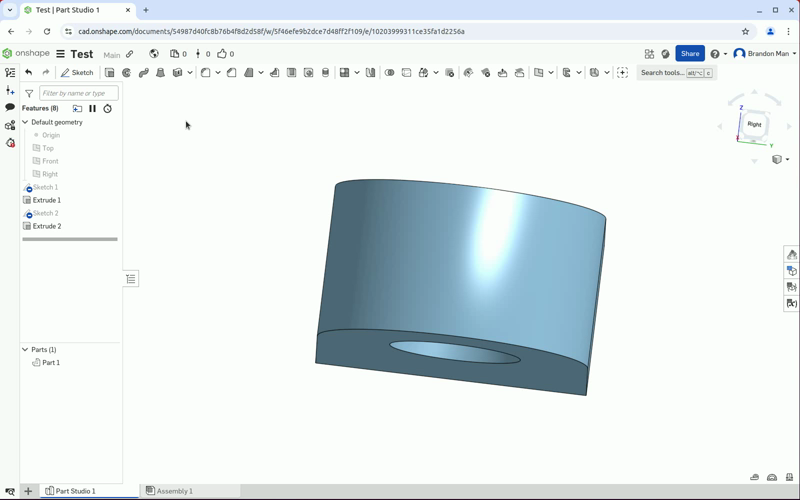
key(right, 3)
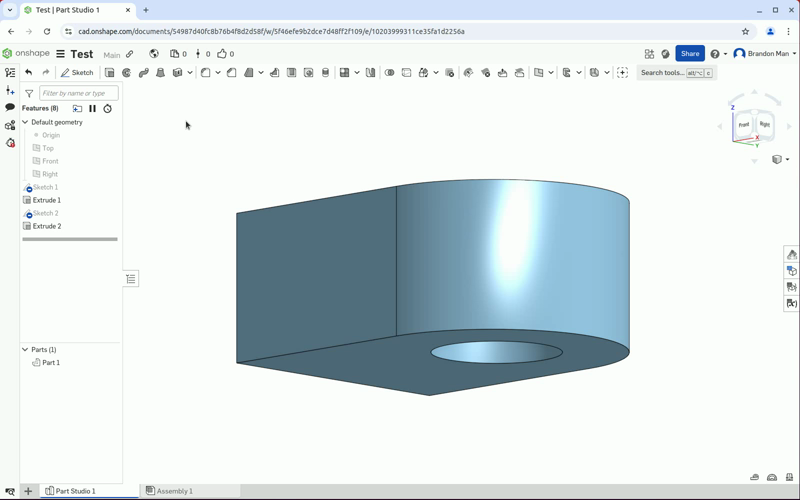
key(down, 3)
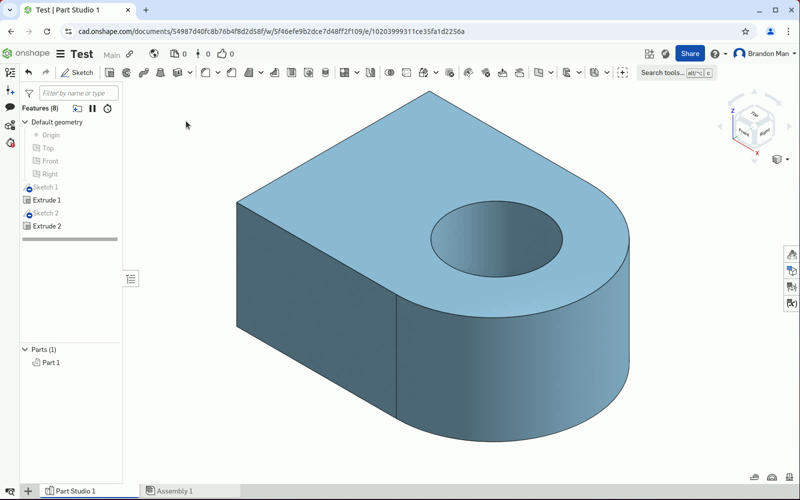
mouse_move(73, 189)
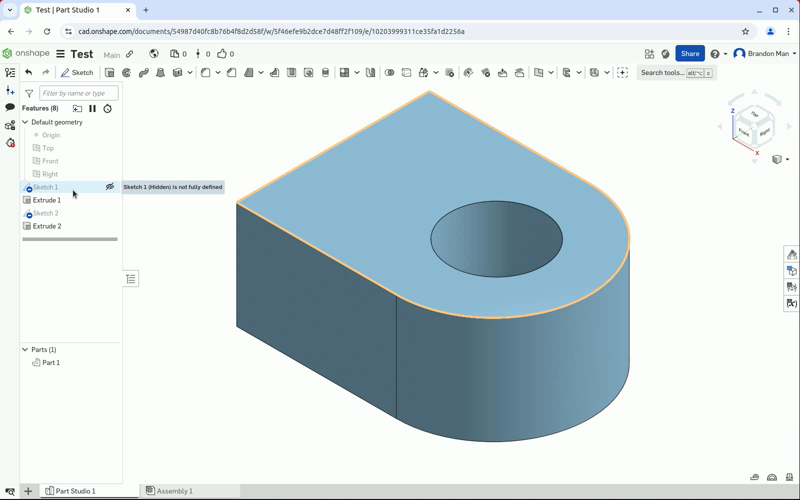
click(73, 189)